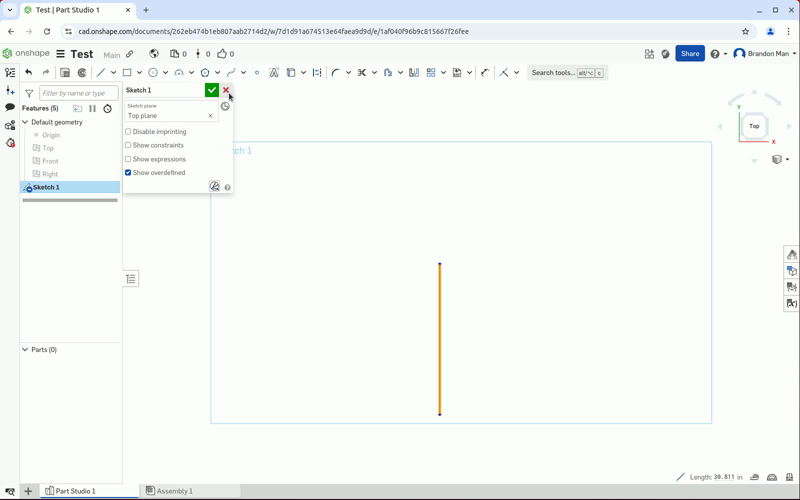
key(shift+h)
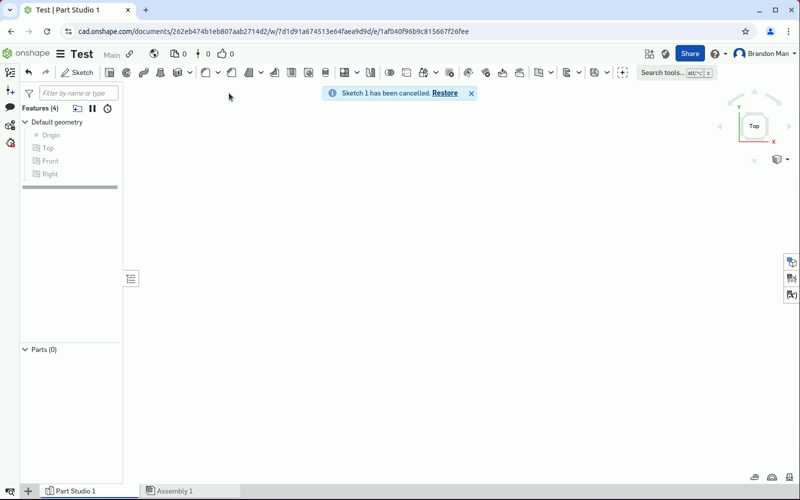
mouse_move(73, 352)
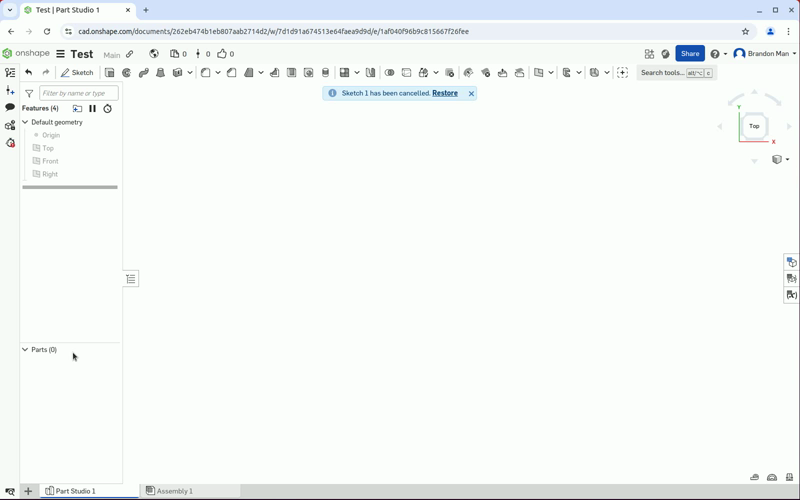
key(y)
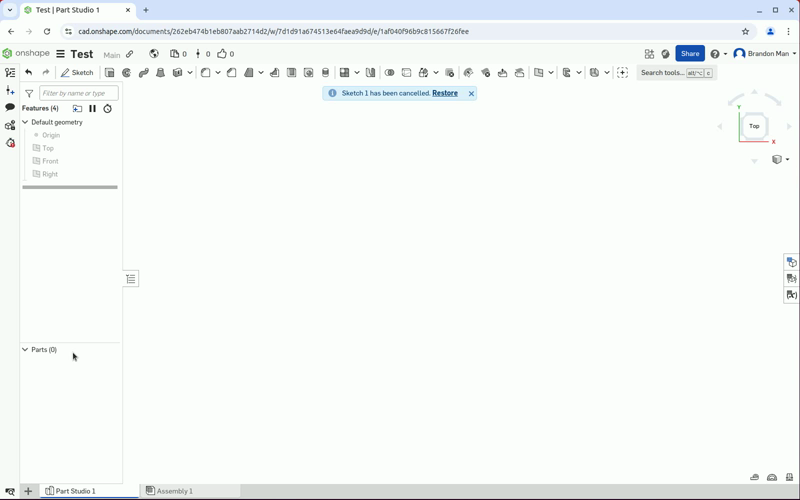
key(shift+p)
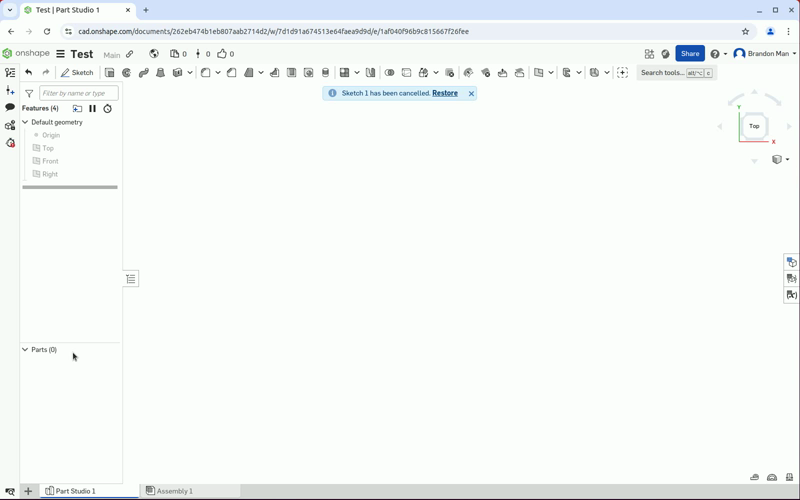
key(space)
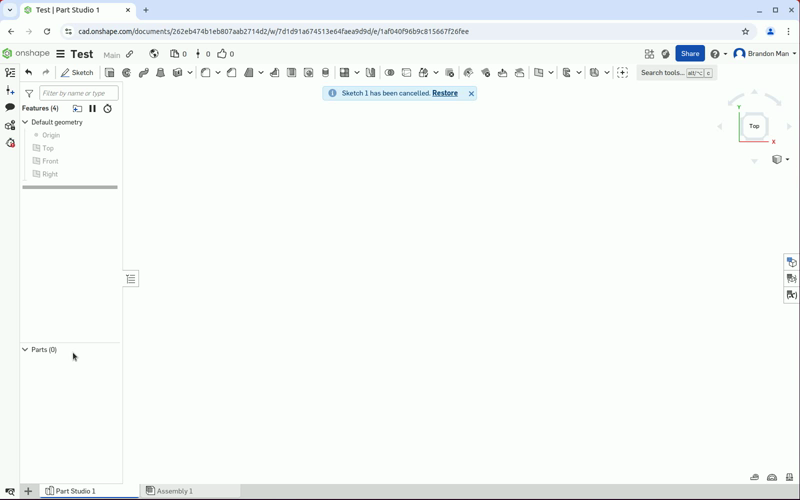
key_down(shift)
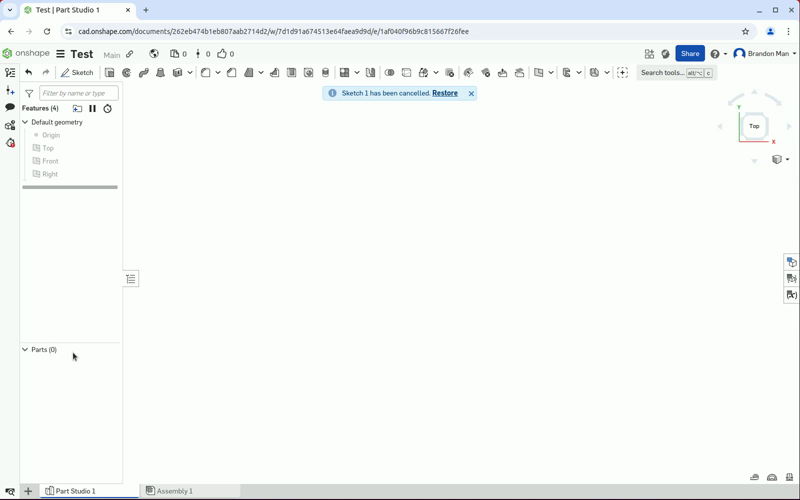
key(up)
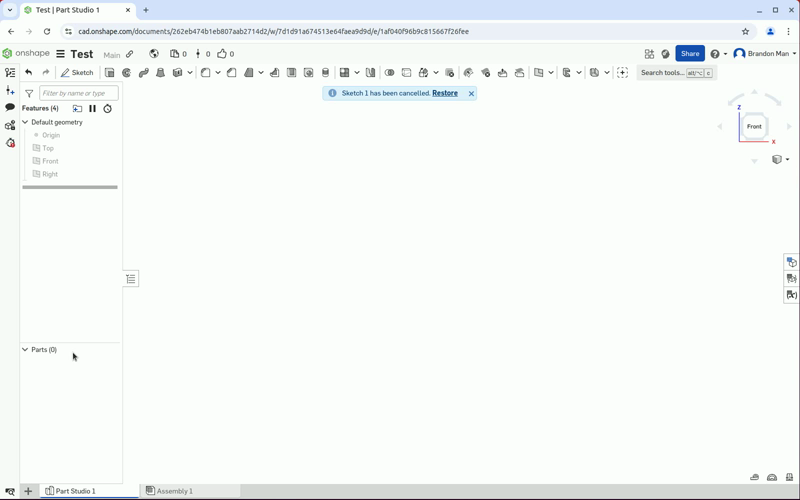
key_up(shift)
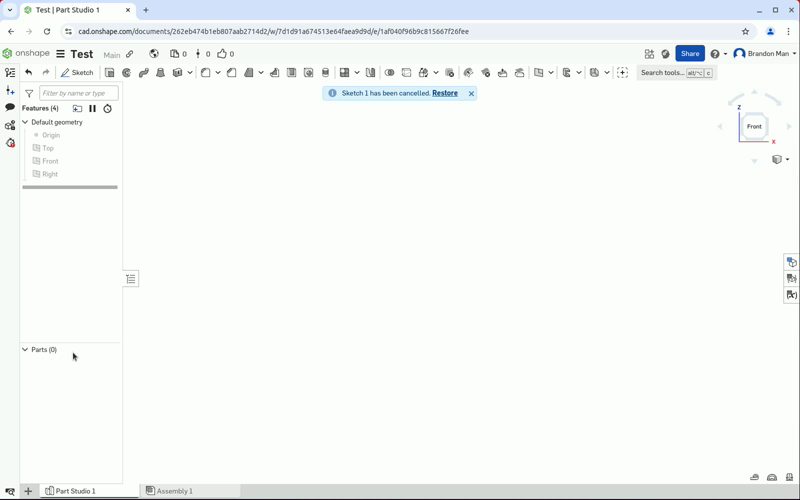
mouse_move(73, 352)
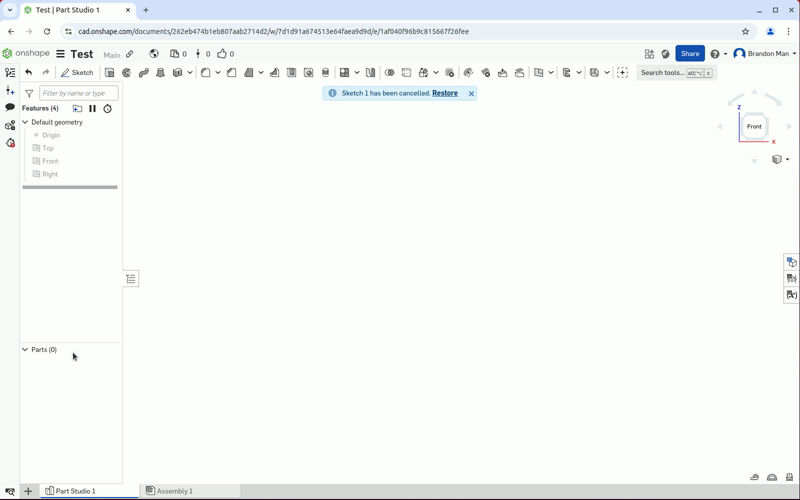
key(shift+y)
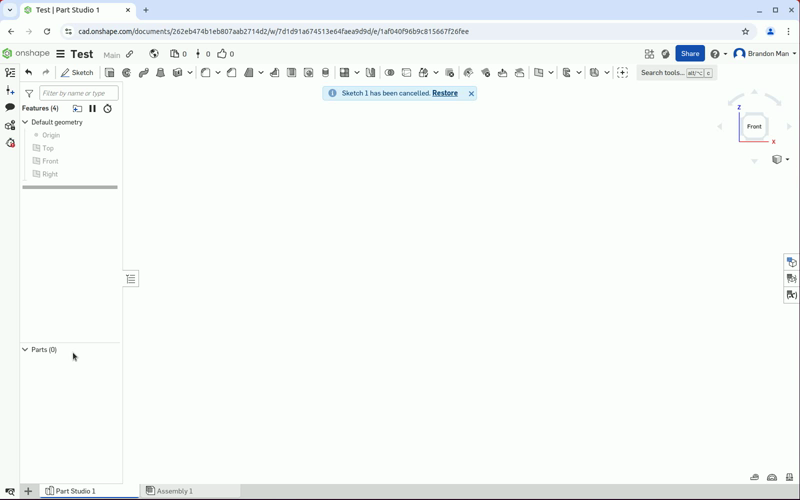
key(shift+s)
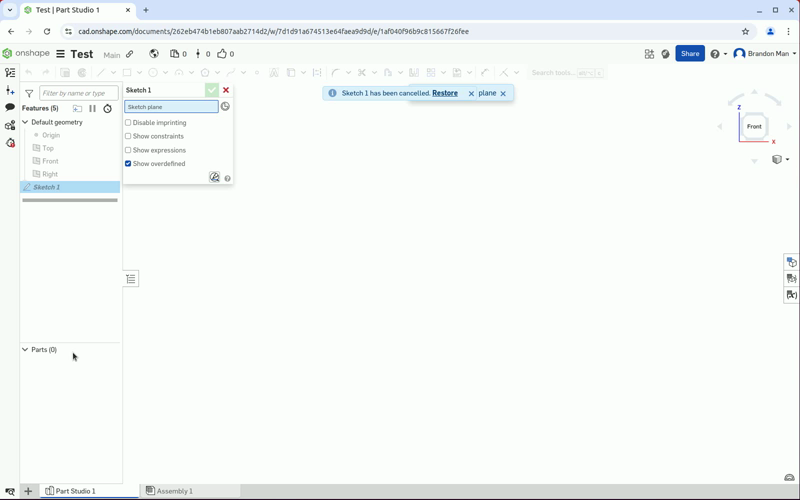
mouse_move(73, 163)
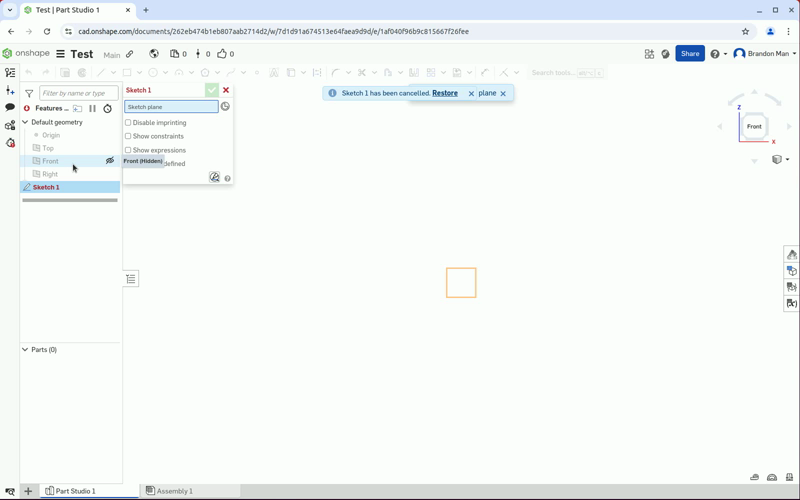
click(73, 163)
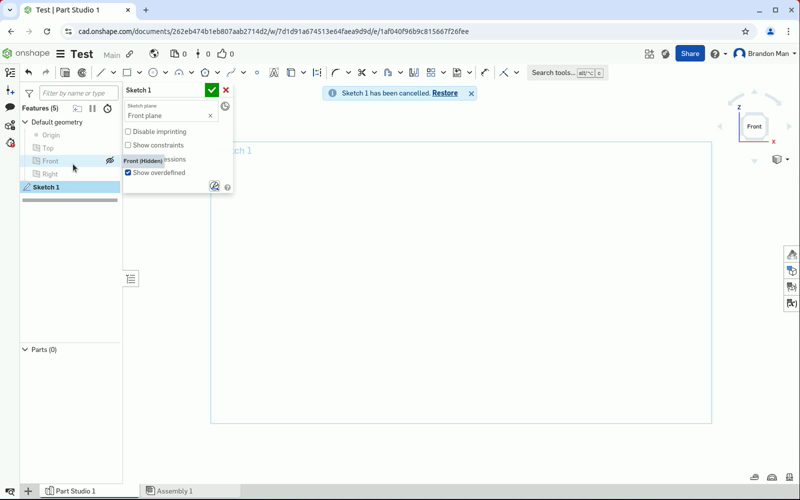
mouse_move(73, 352)
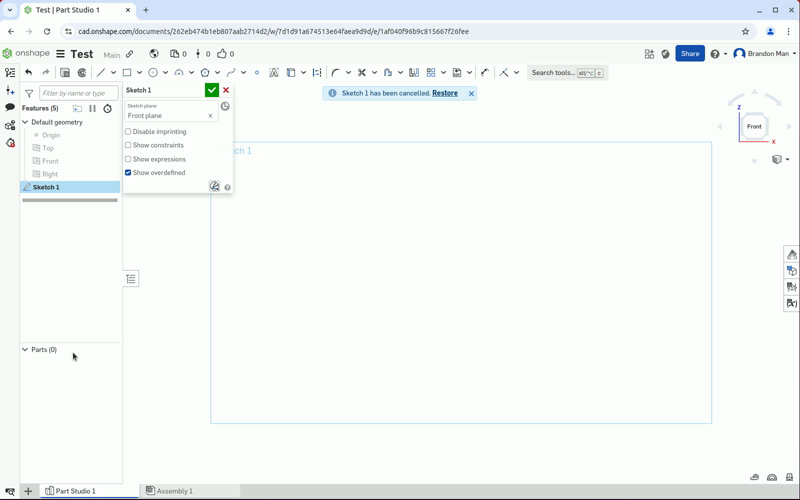
key(y)
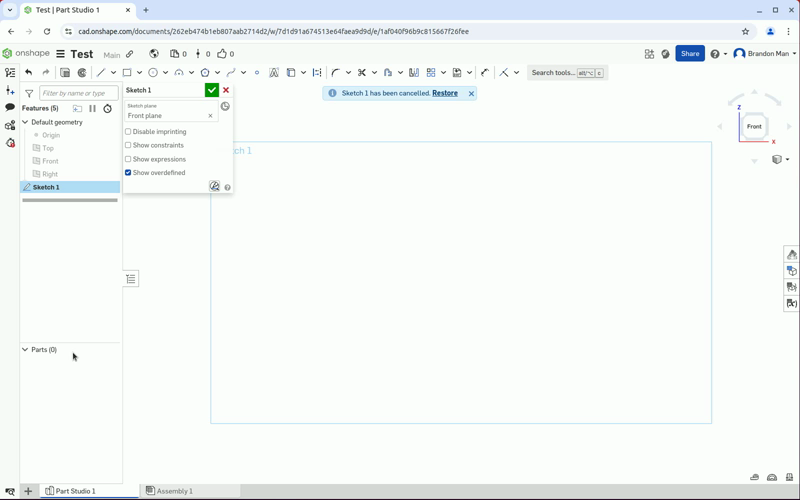
key(l)
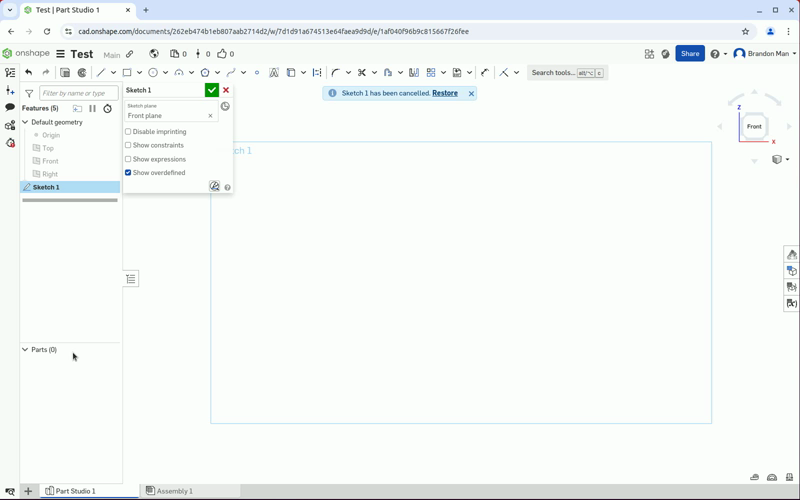
key_down(shift)
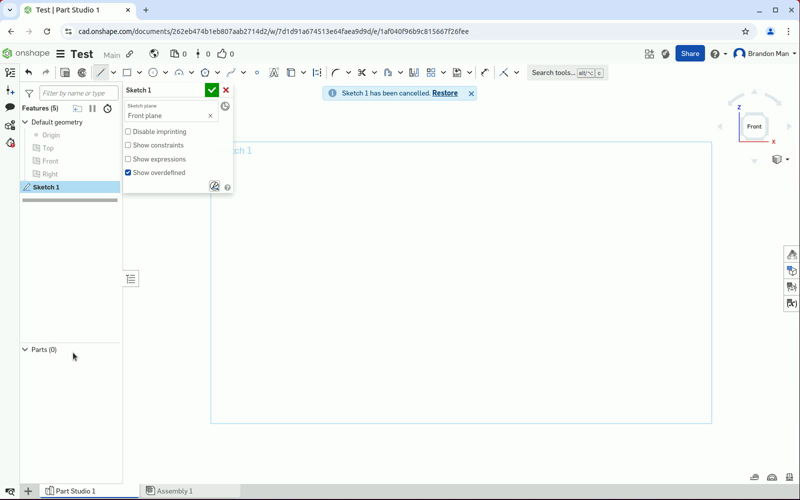
mouse_move(377, 348)
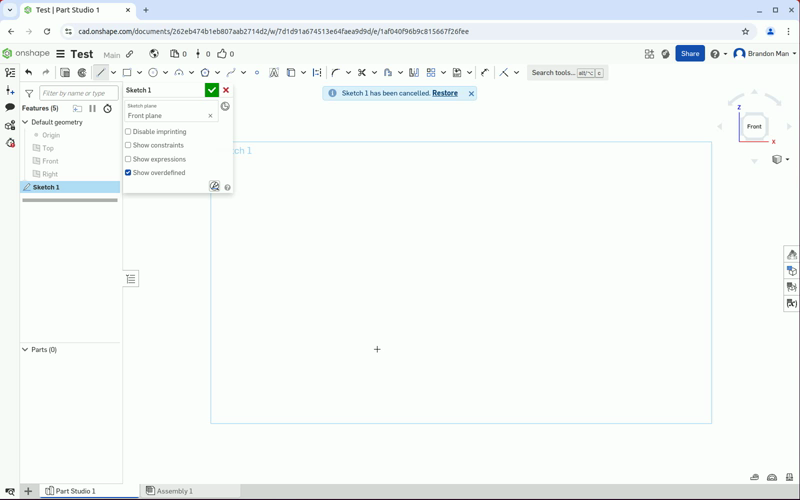
click(377, 348)
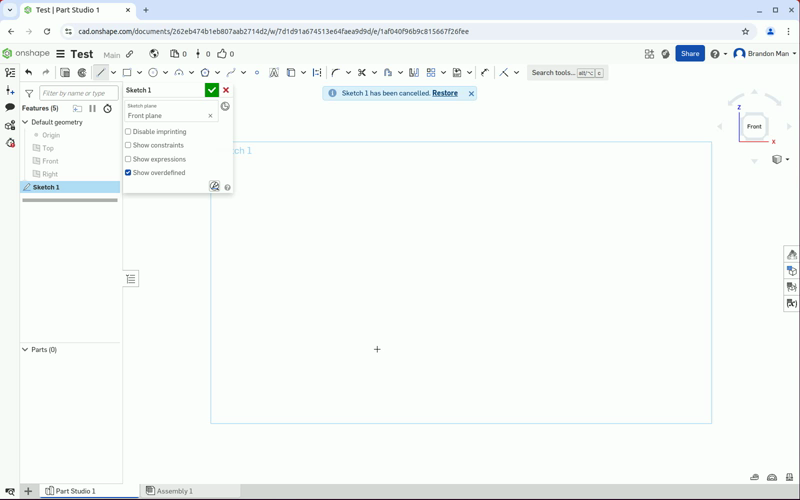
key_up(shift)
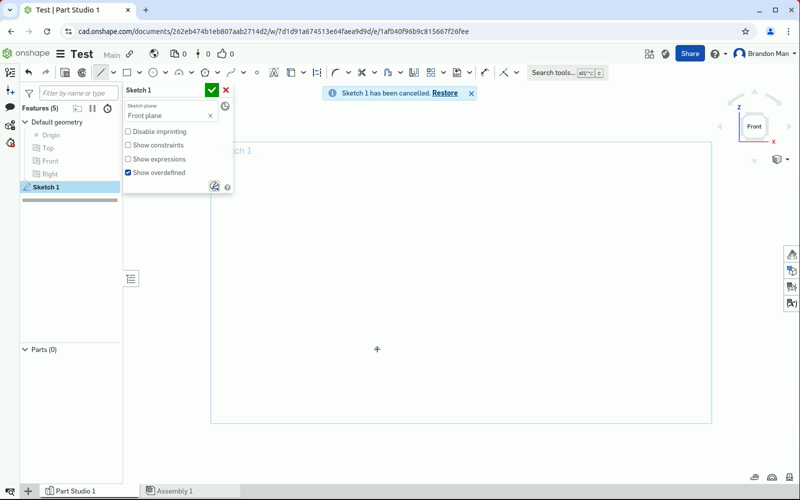
key_down(shift)
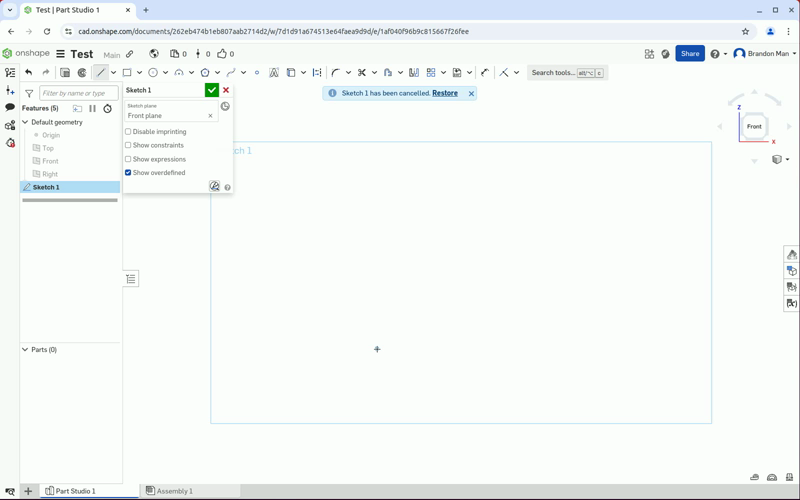
mouse_move(561, 348)
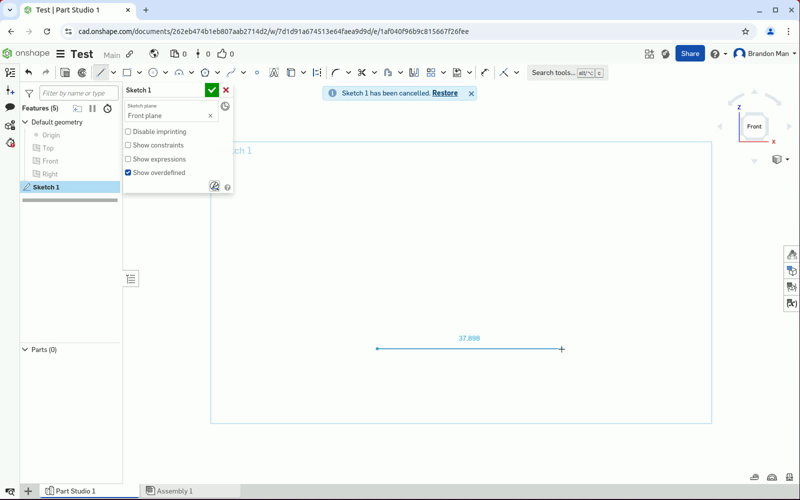
click(561, 348)
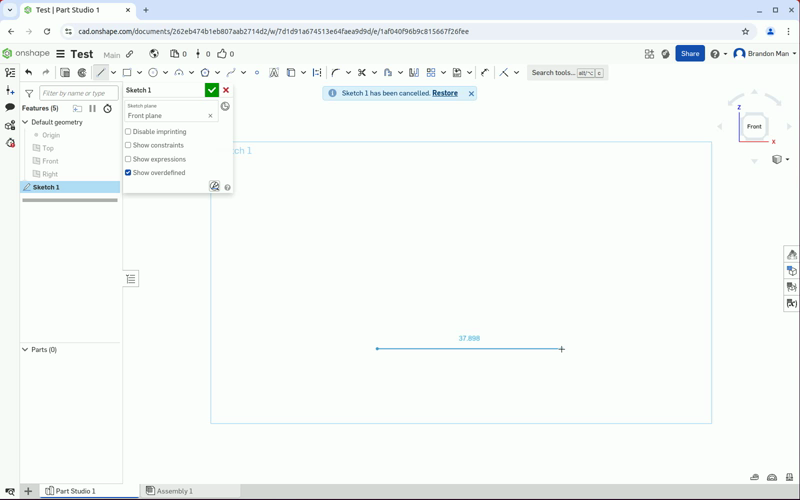
key_up(shift)
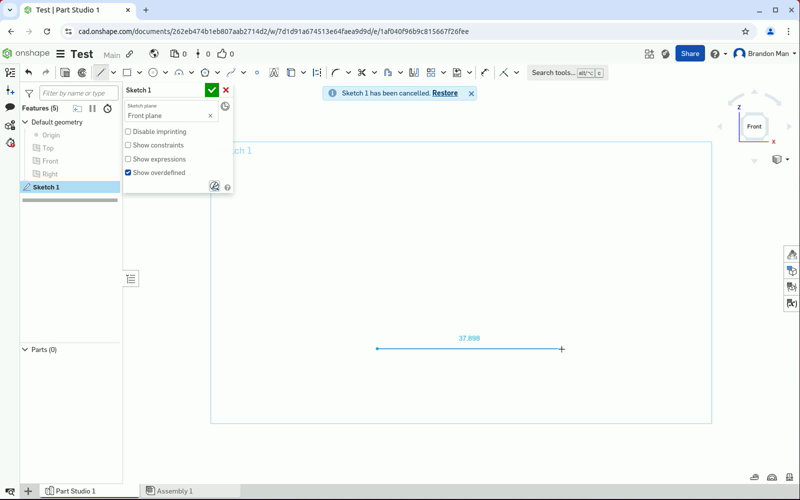
key_down(shift)
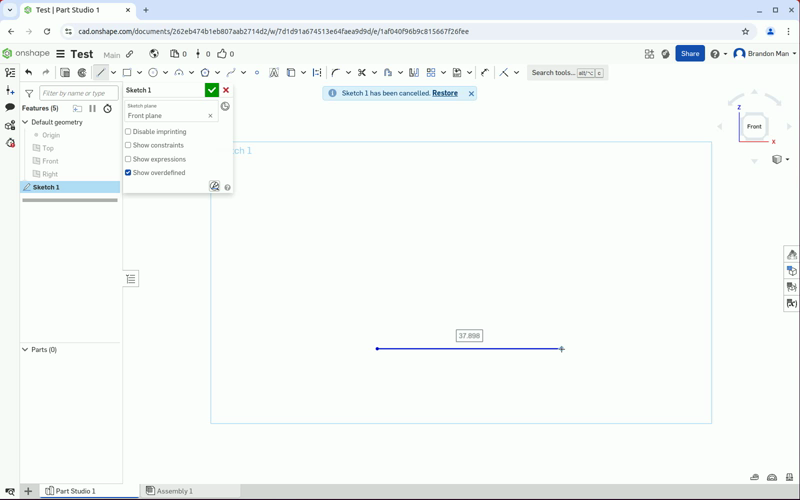
mouse_move(561, 204)
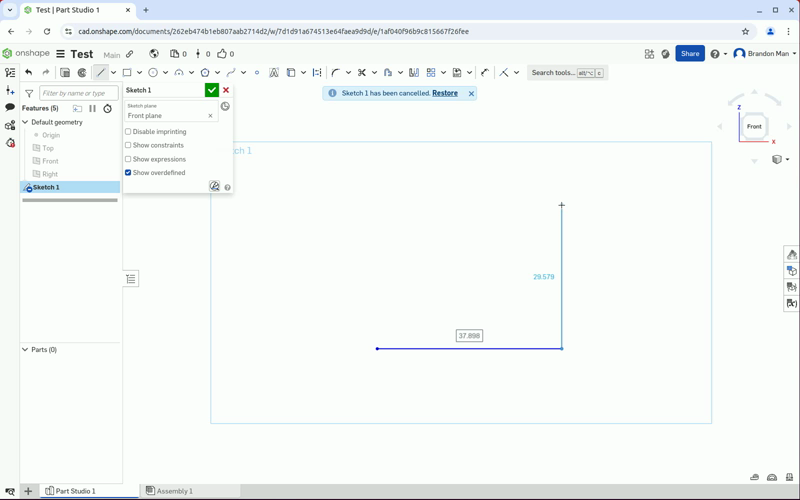
click(561, 204)
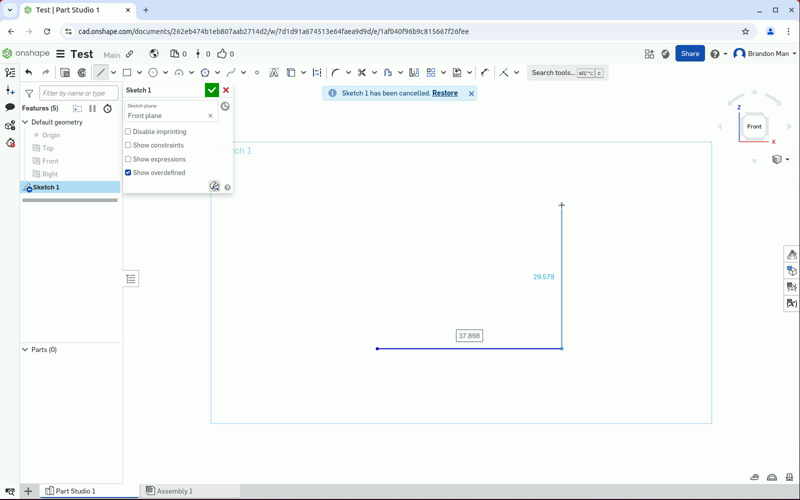
key_up(shift)
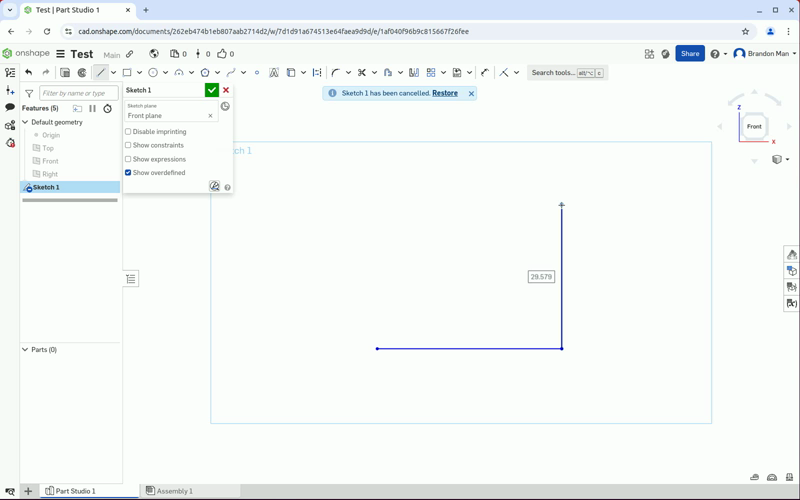
key_down(shift)
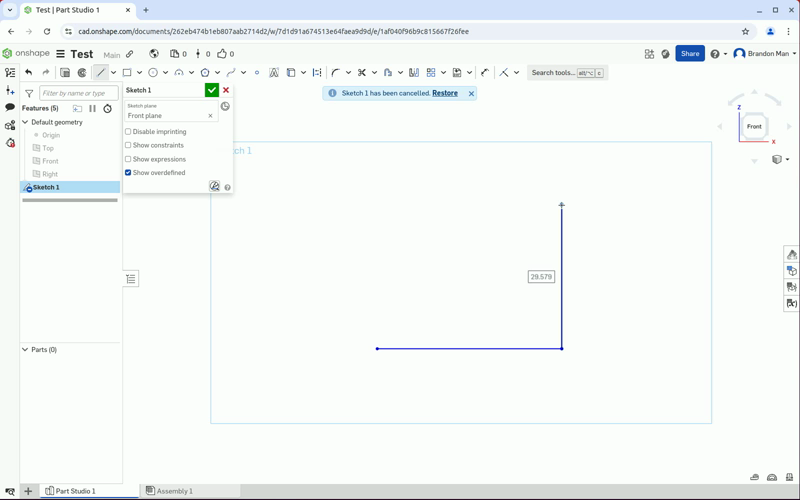
mouse_move(377, 204)
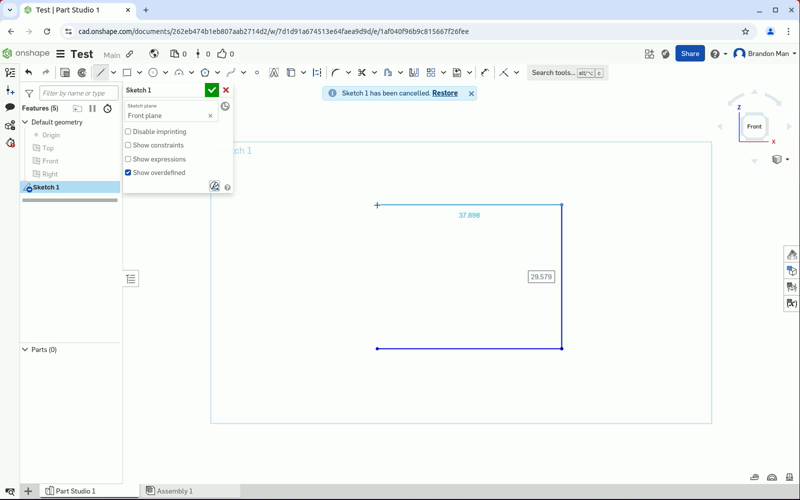
click(377, 204)
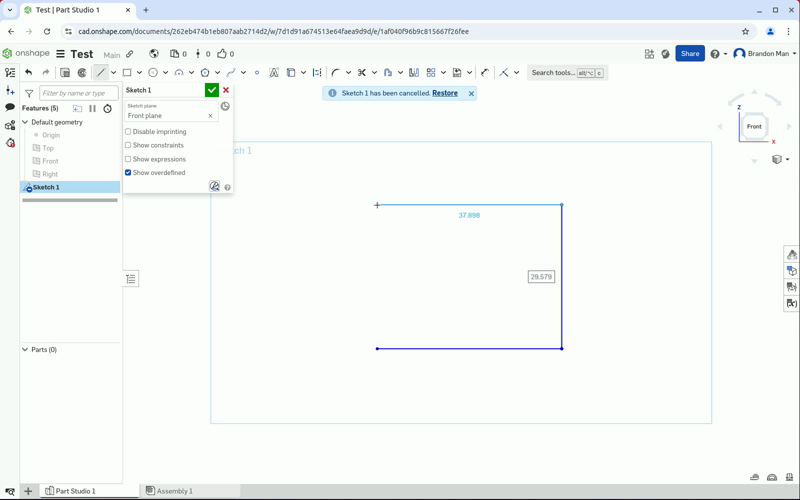
key_up(shift)
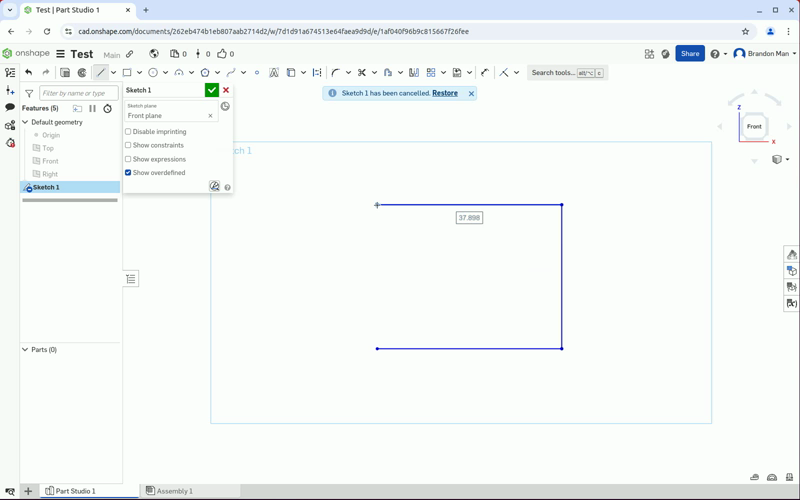
key_down(shift)
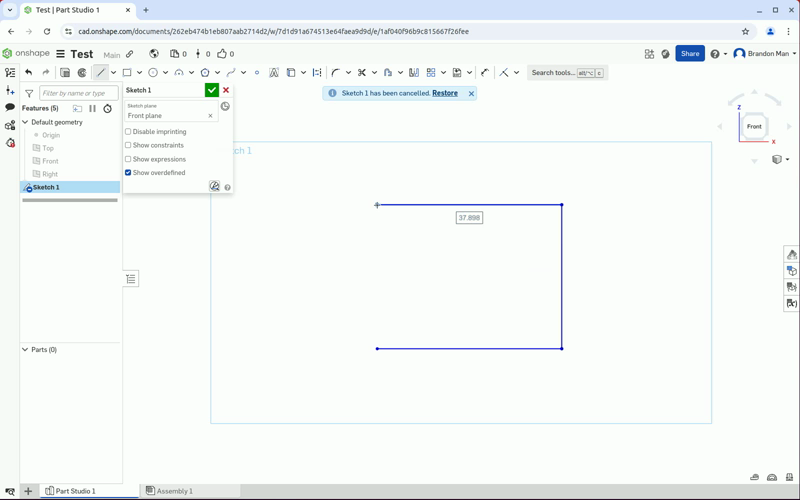
mouse_move(377, 348)
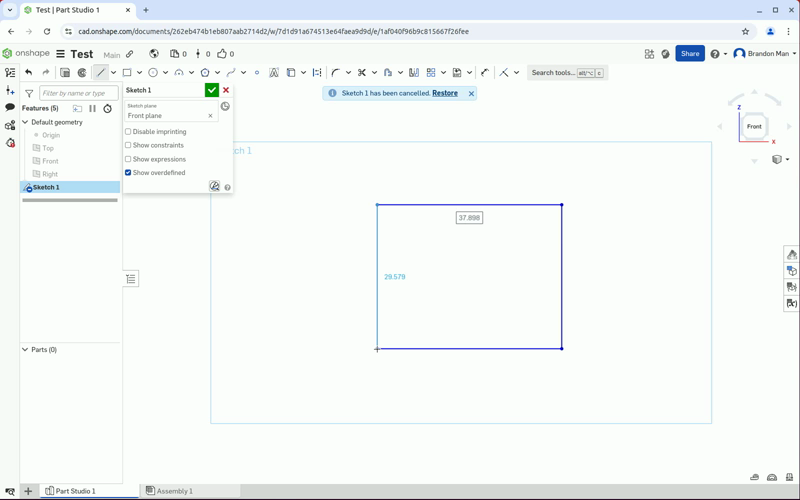
key_up(shift)
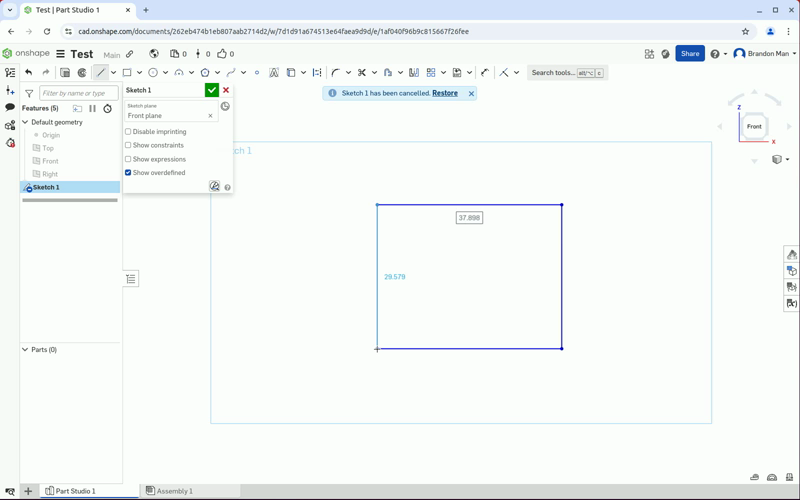
click(377, 348)
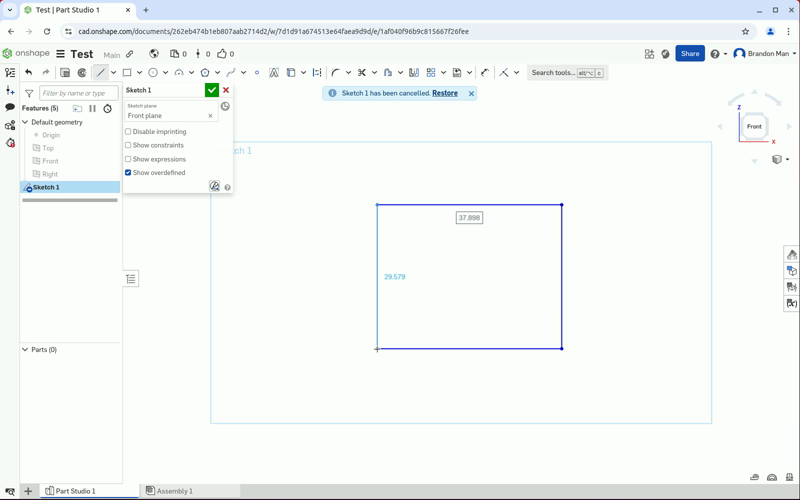
key(esc)
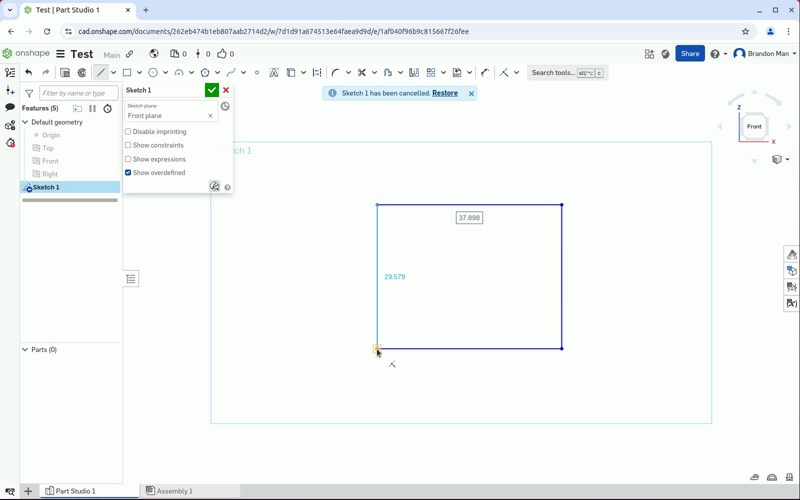
mouse_move(452, 299)
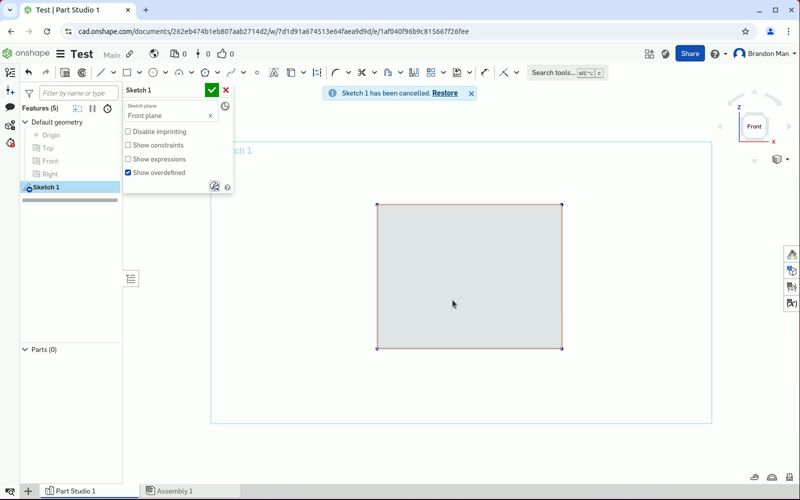
click(452, 299)
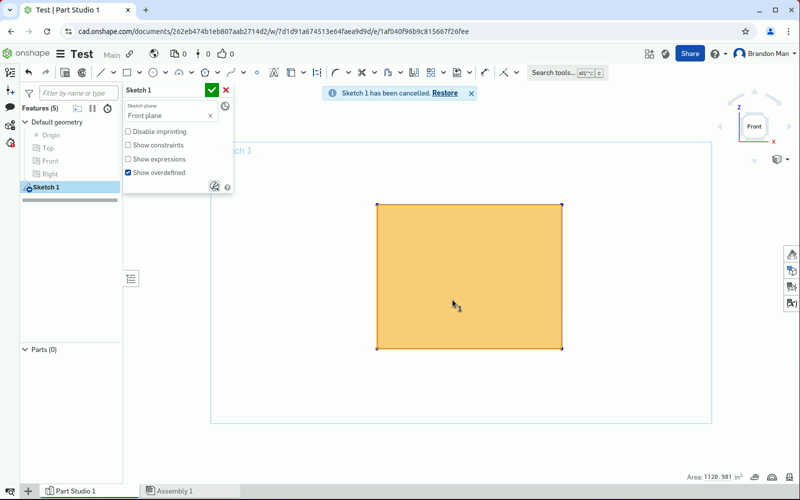
mouse_move(73, 352)
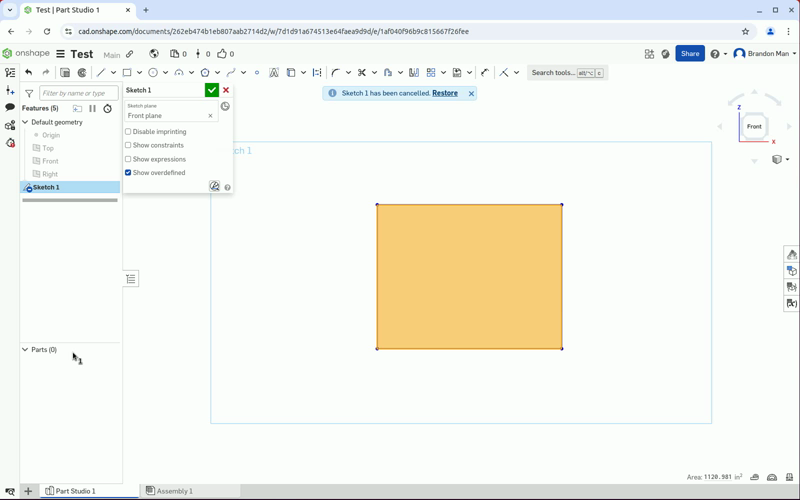
key(shift+y)
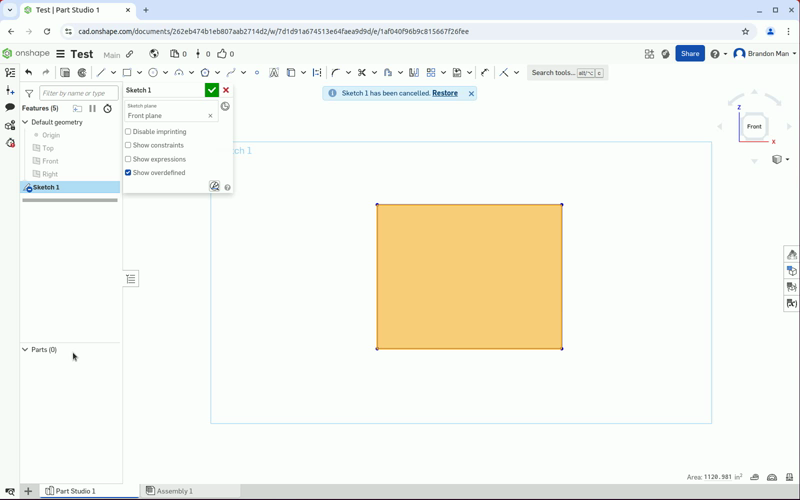
key(shift+e)
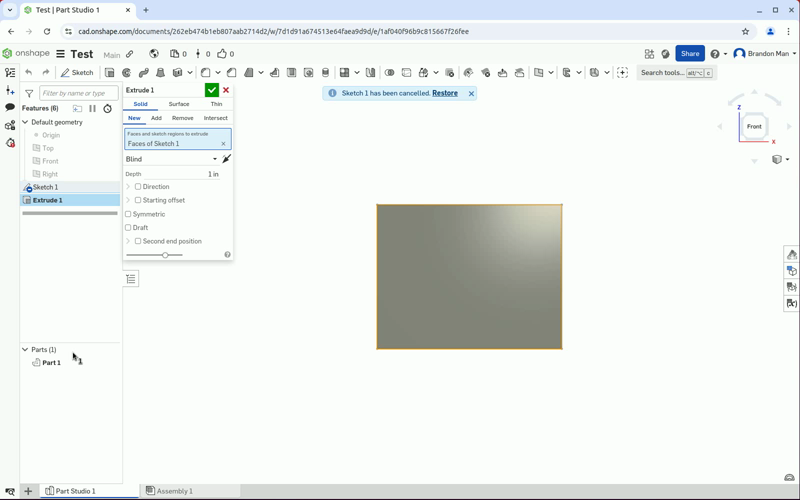
mouse_move(143, 106)
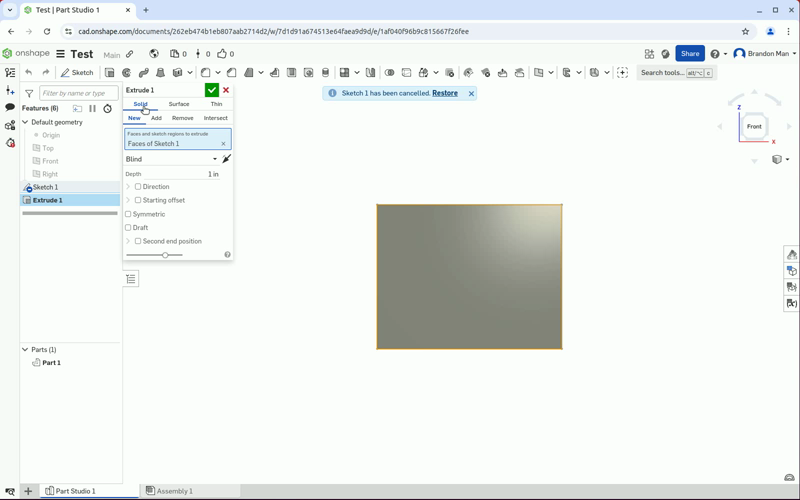
click(143, 106)
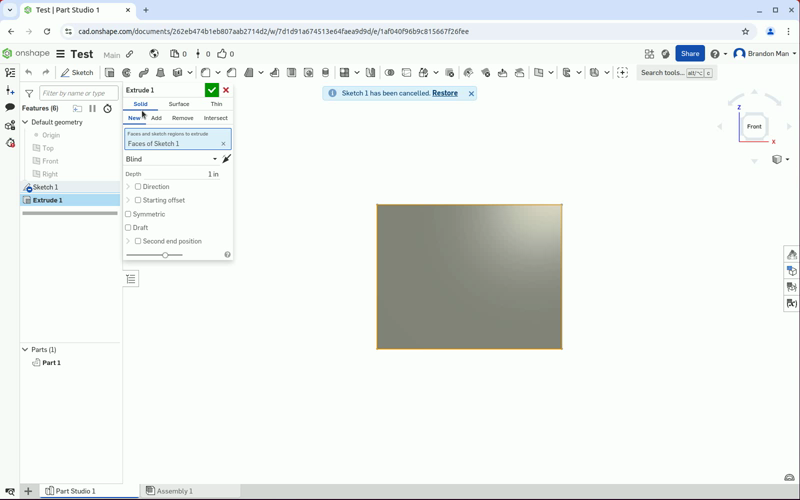
mouse_move(137, 120)
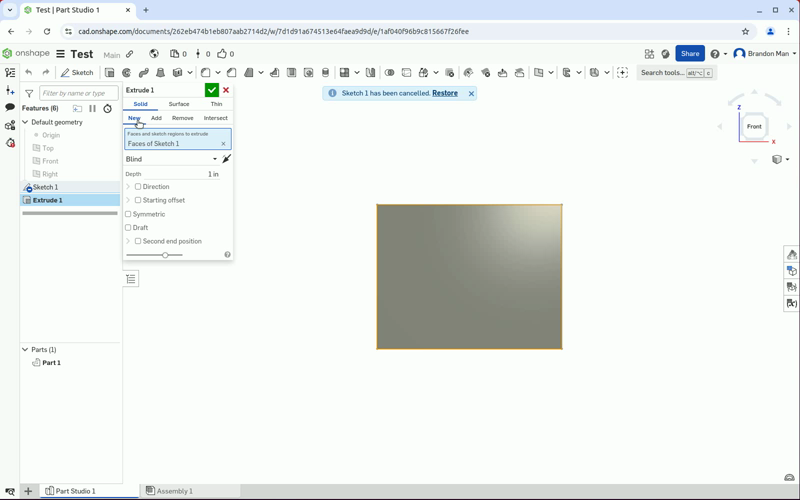
click(137, 120)
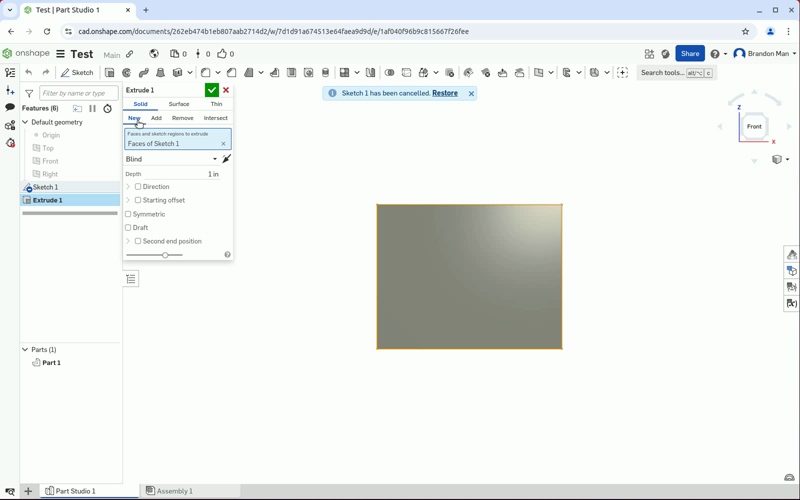
key(tab, 4)
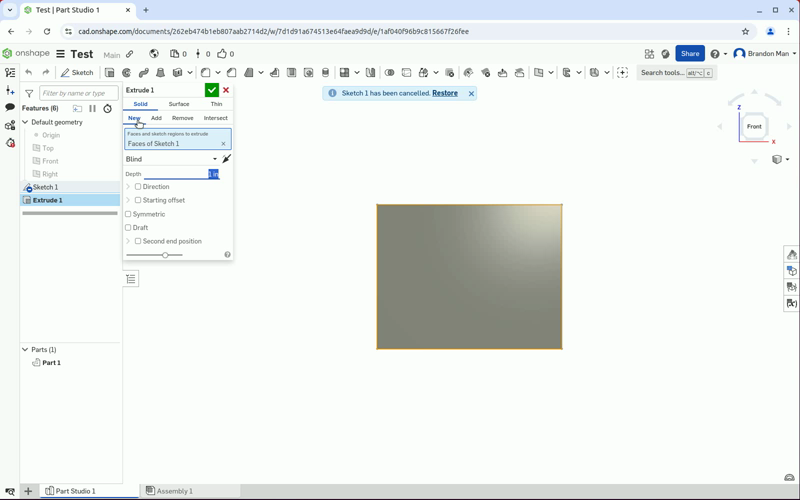
text(14.924)
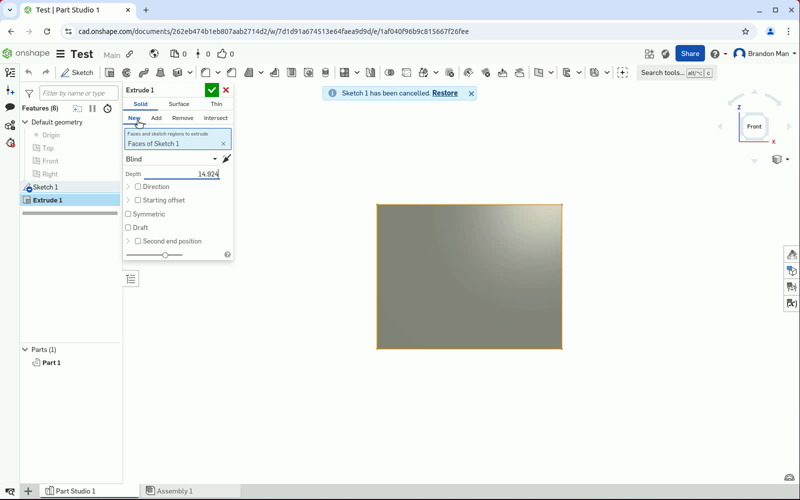
key(enter)
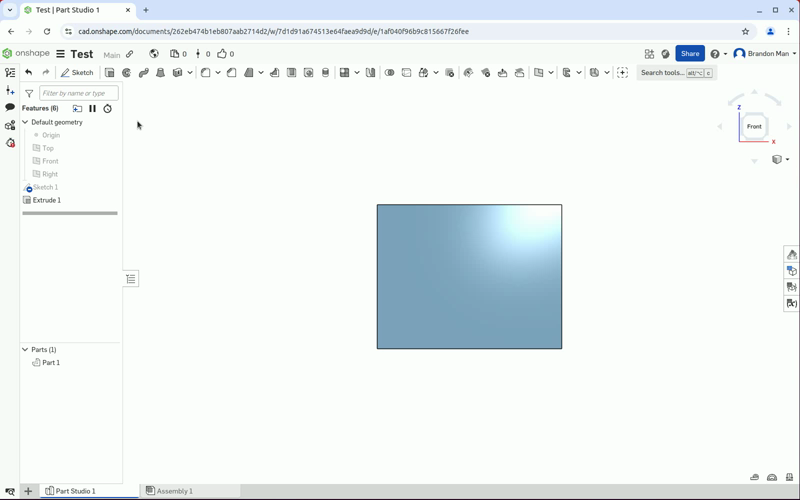
key(shift+h)
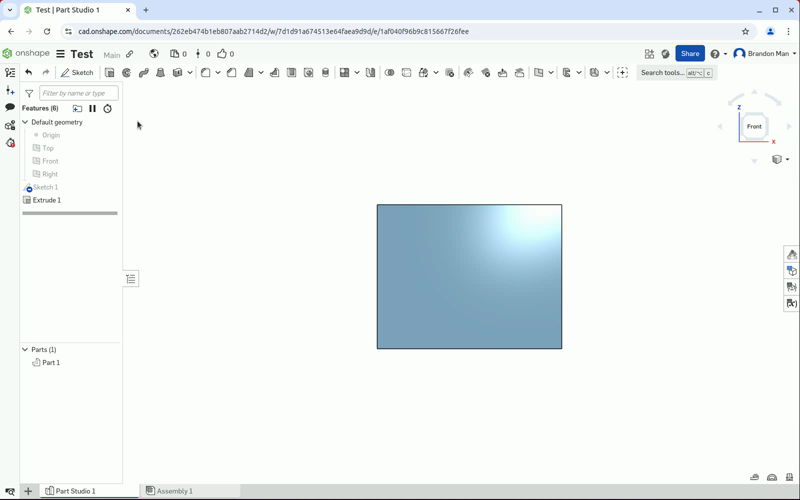
key(shift+h)
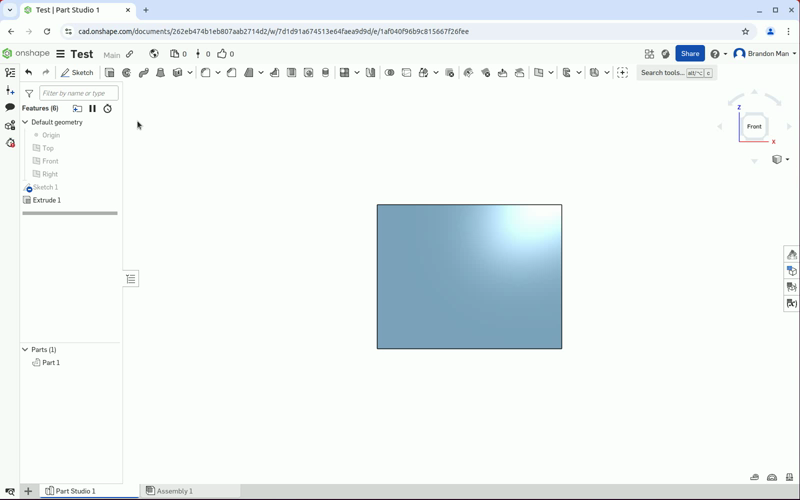
mouse_move(73, 189)
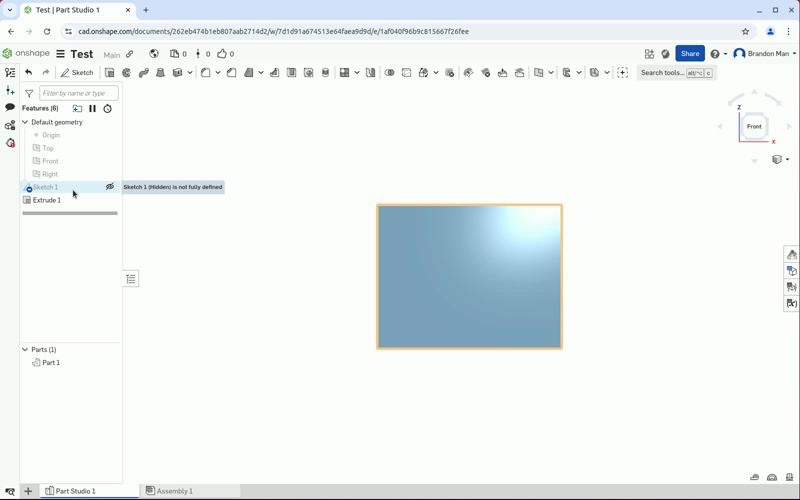
click(73, 189)
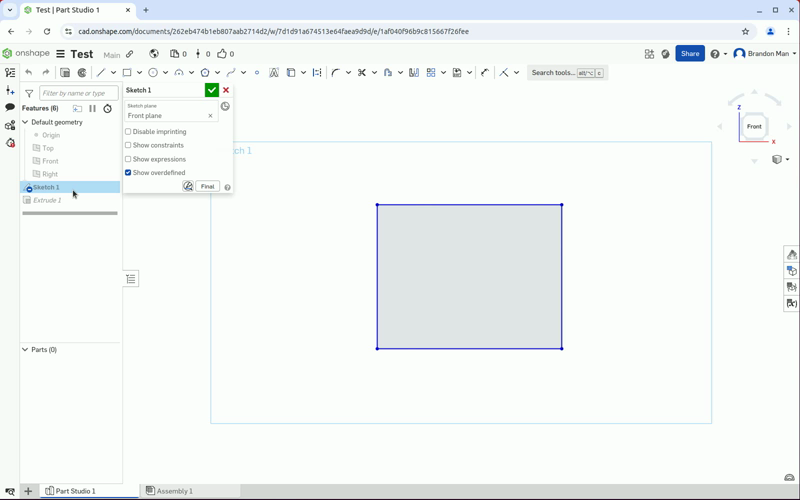
mouse_move(229, 92)
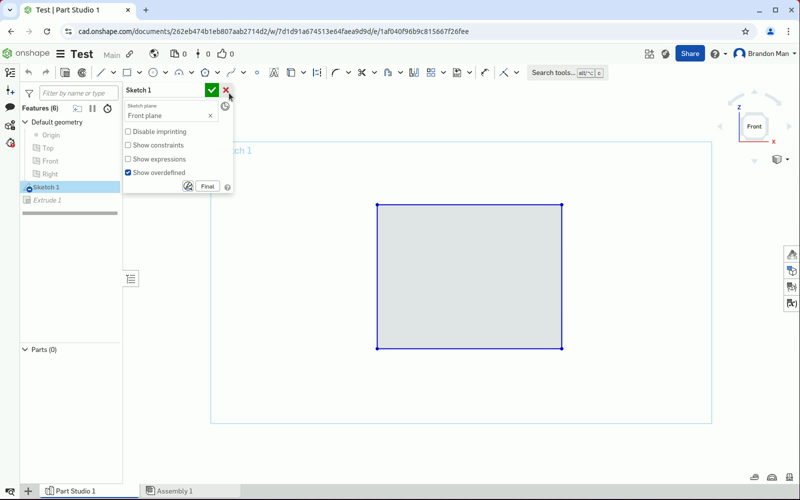
click(229, 92)
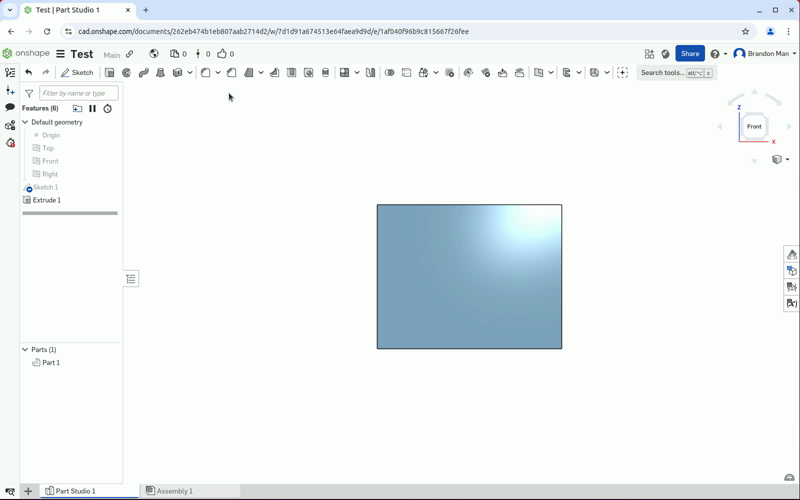
mouse_move(541, 75)
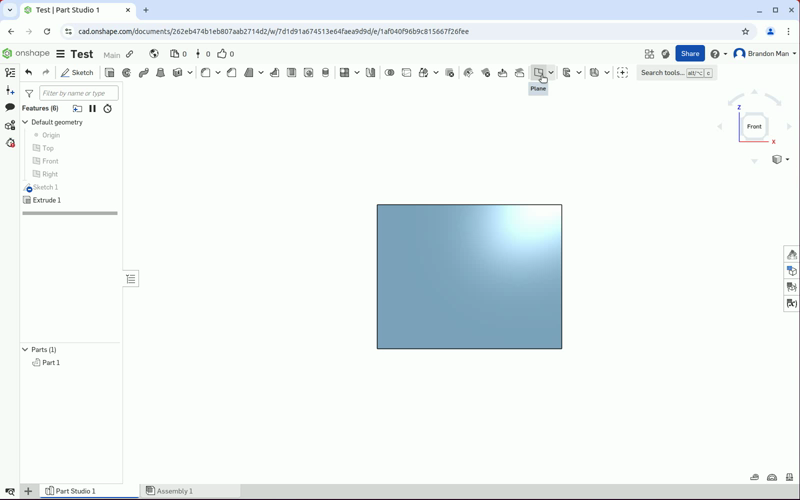
click(541, 75)
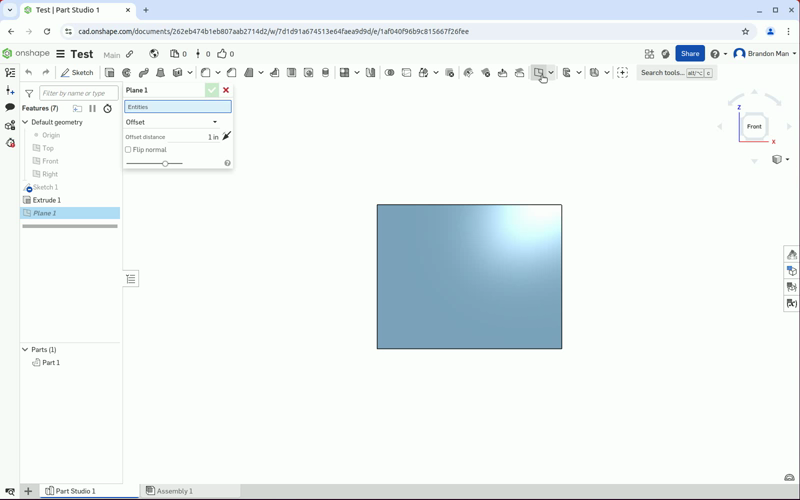
mouse_move(73, 163)
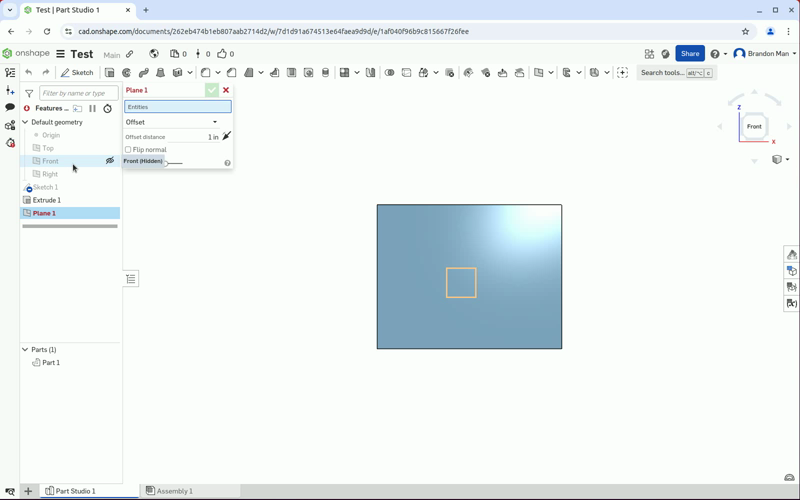
click(73, 163)
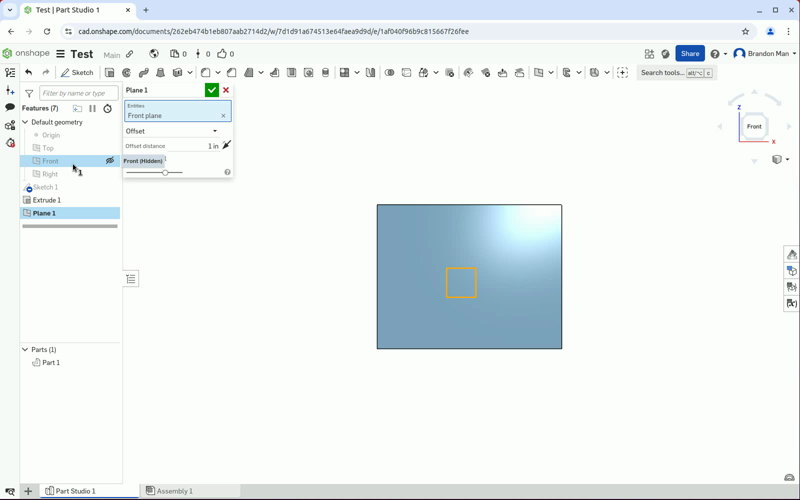
key(tab, 2)
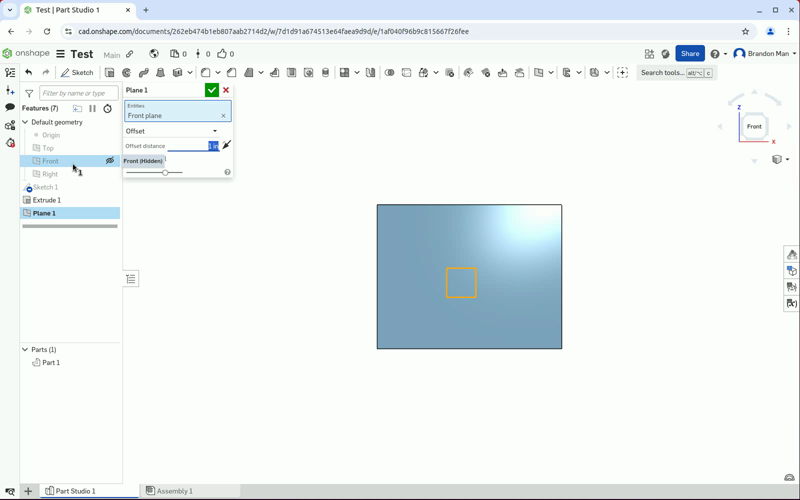
text(14.913)
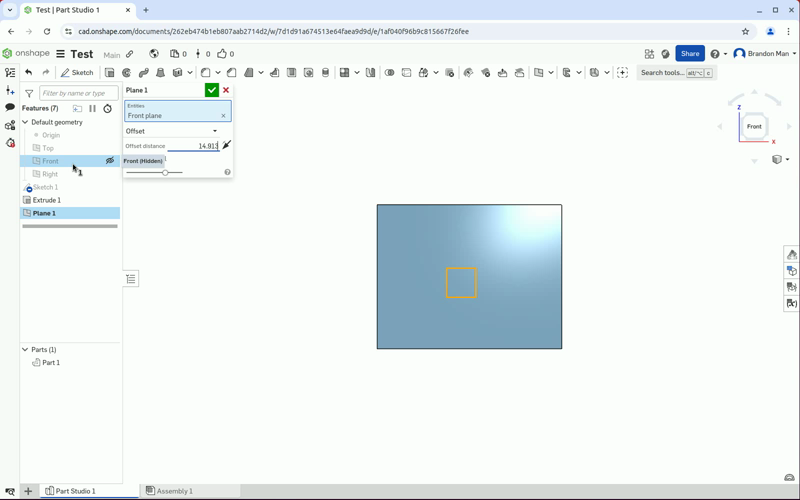
key(enter, 2)
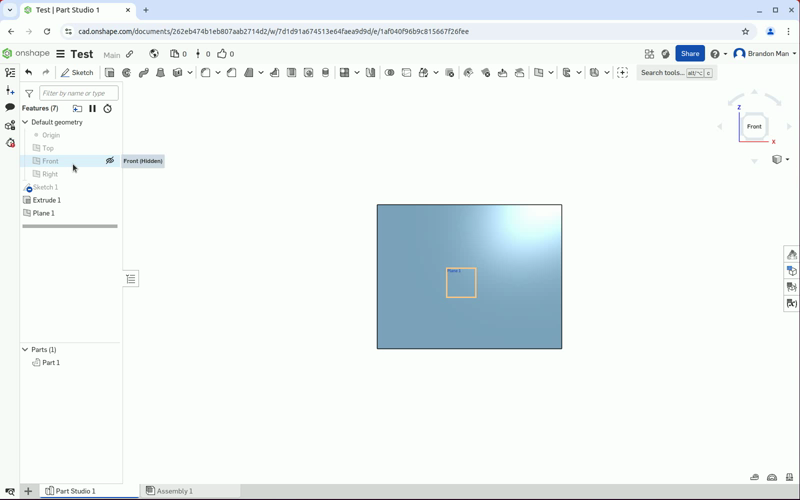
key(shift+s)
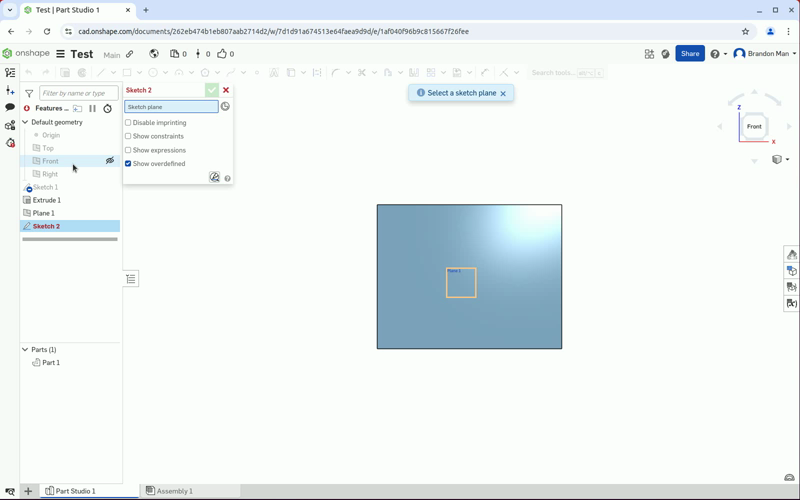
mouse_move(73, 215)
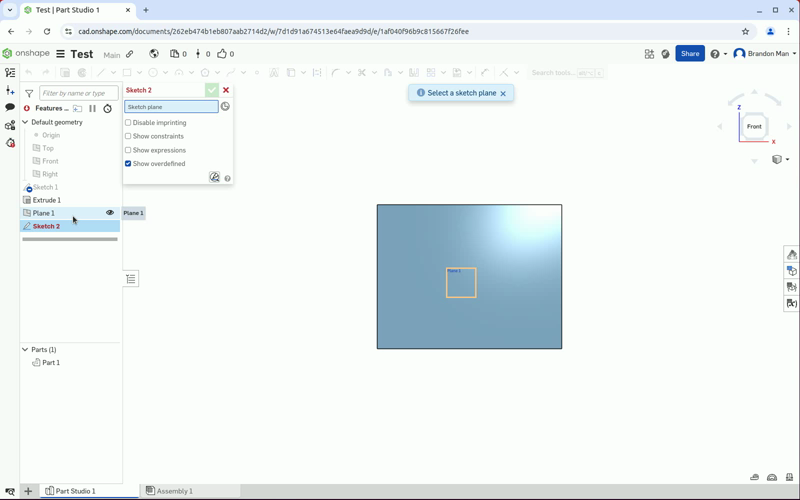
click(73, 215)
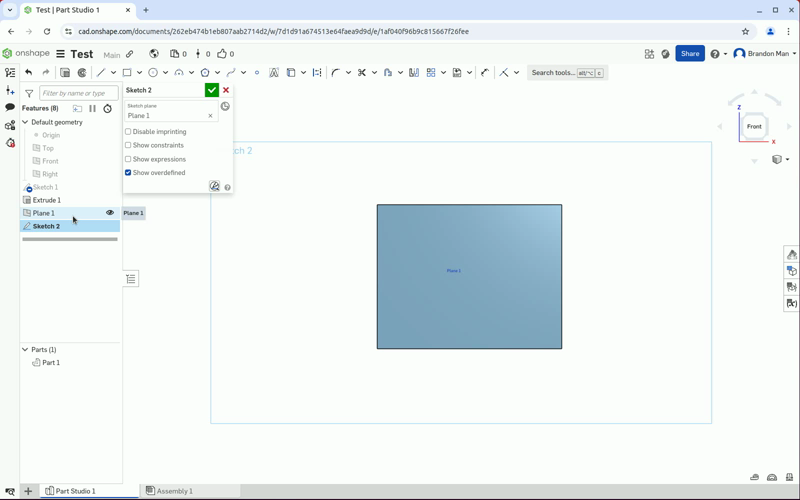
mouse_move(73, 352)
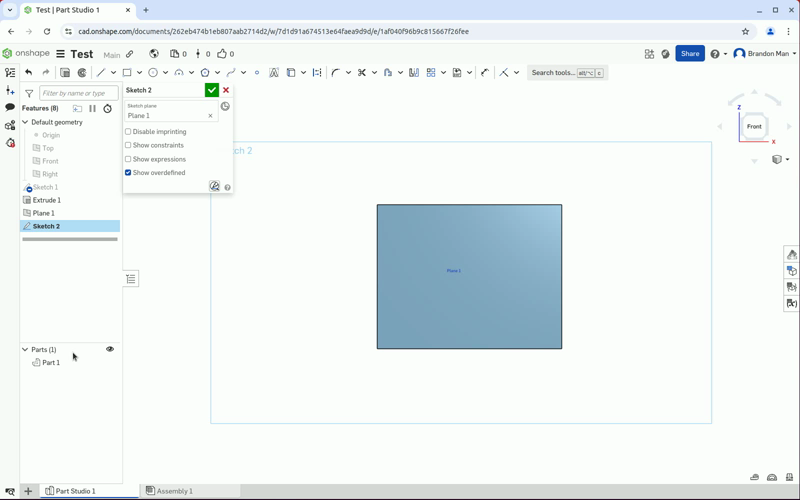
key(y)
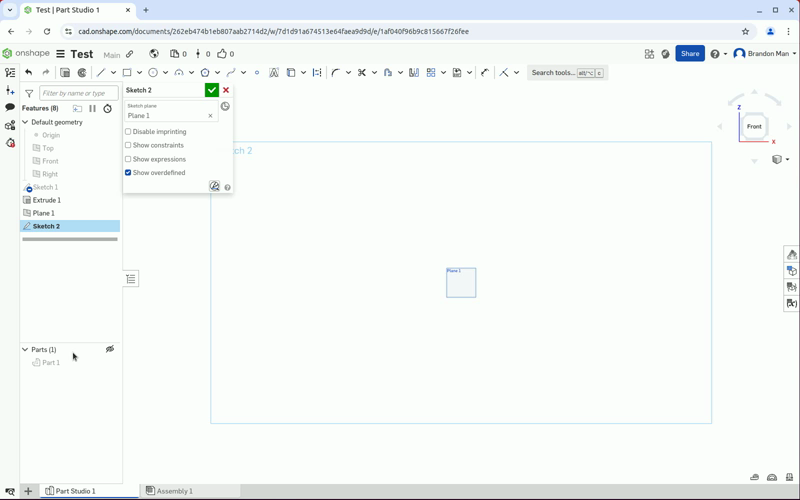
key(c)
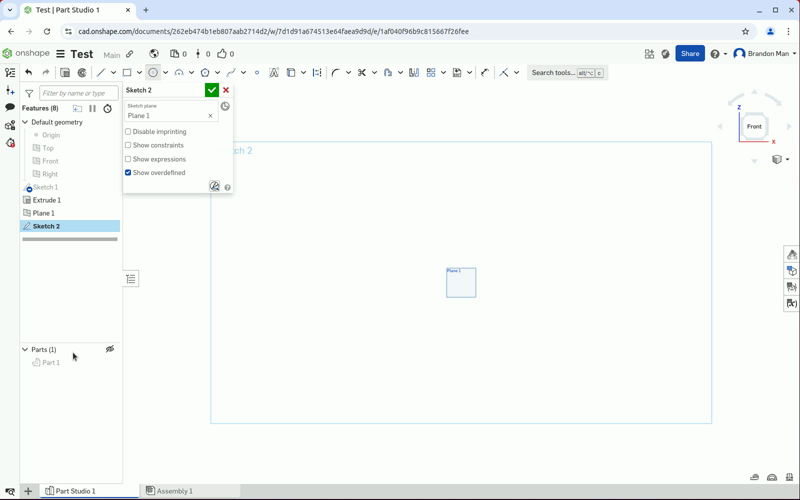
key_down(shift)
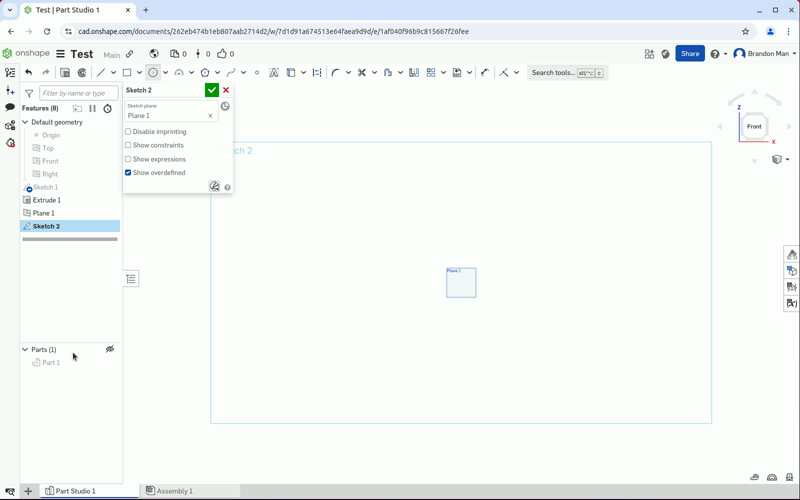
mouse_move(461, 282)
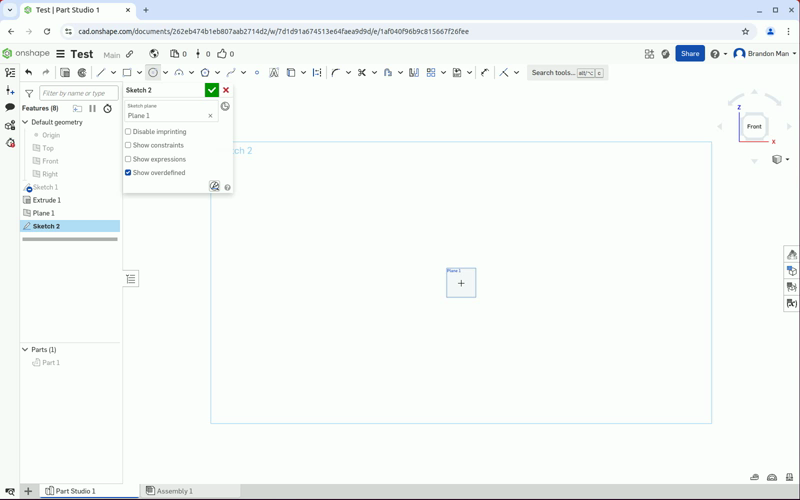
click(461, 282)
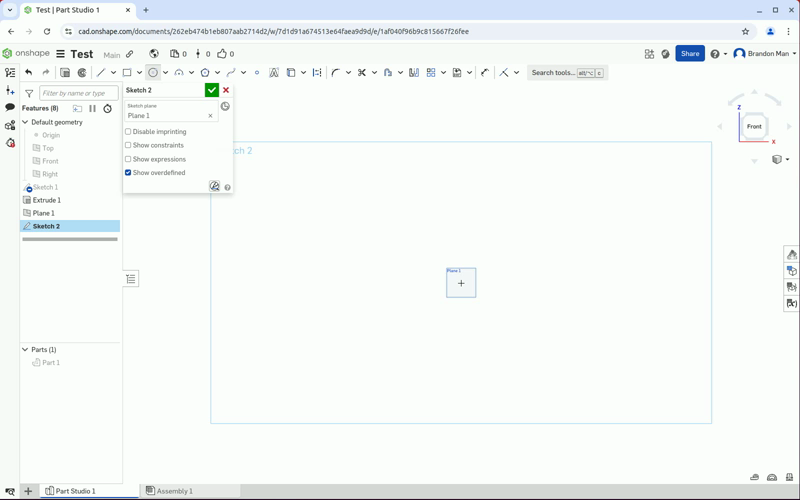
key_up(shift)
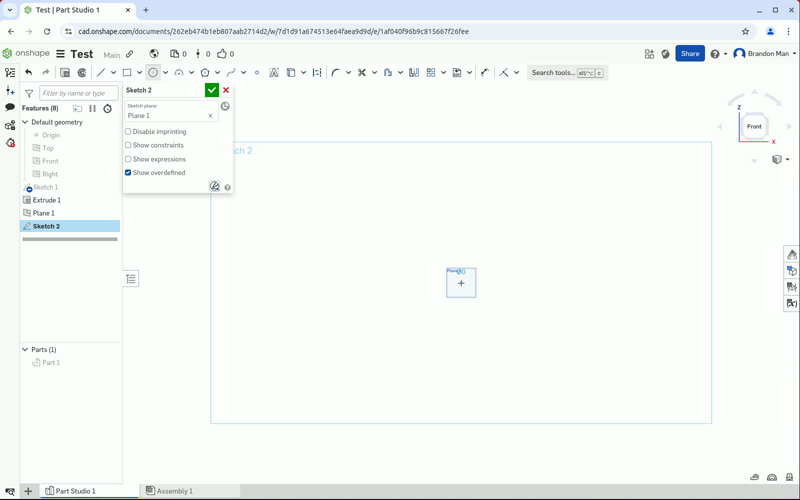
mouse_move(493, 282)
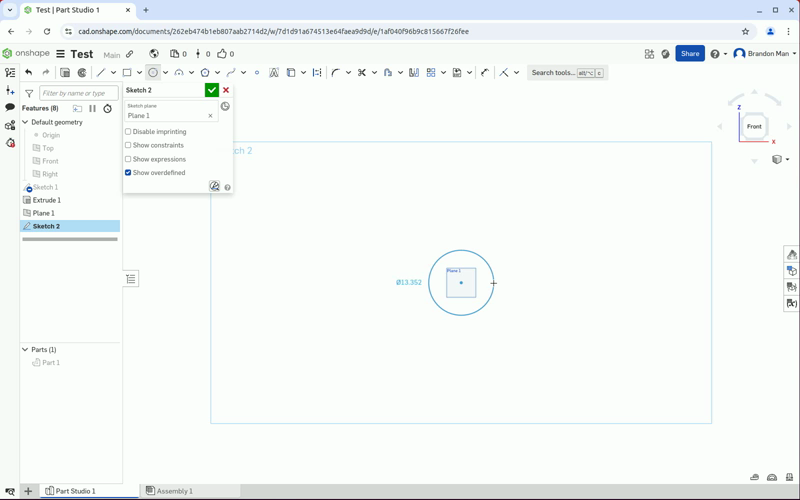
click(493, 282)
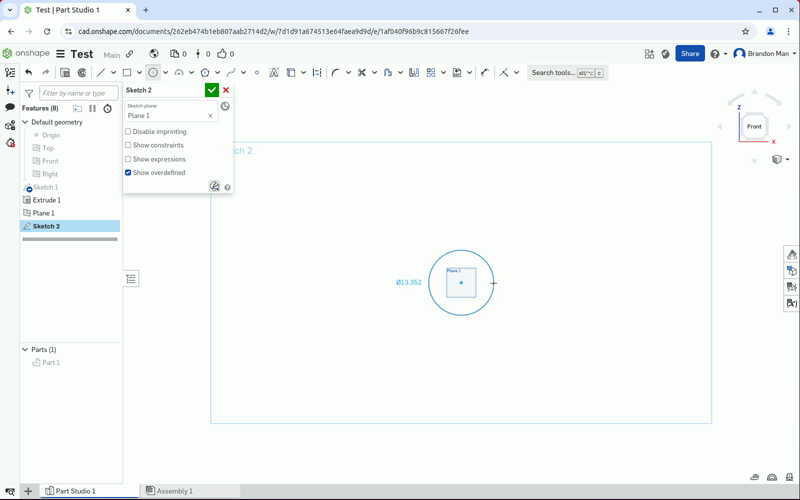
key(esc)
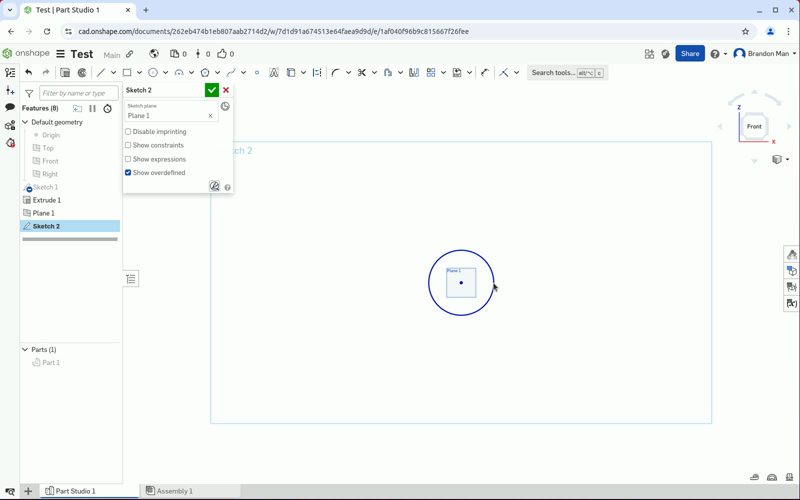
mouse_move(474, 270)
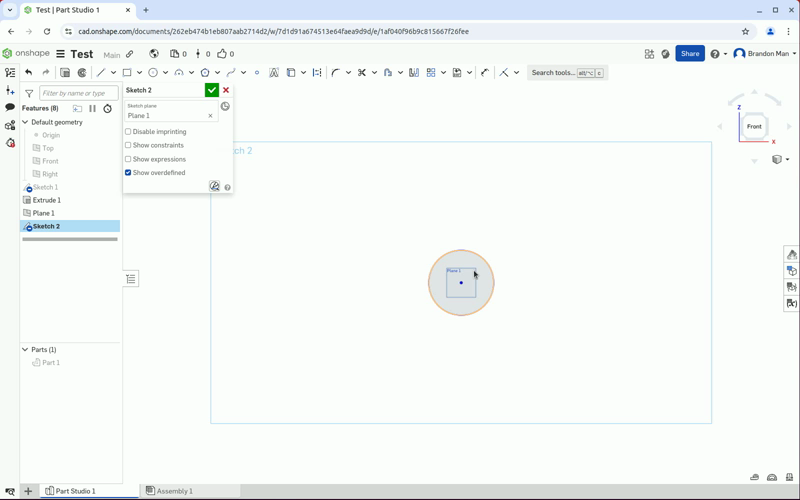
click(474, 270)
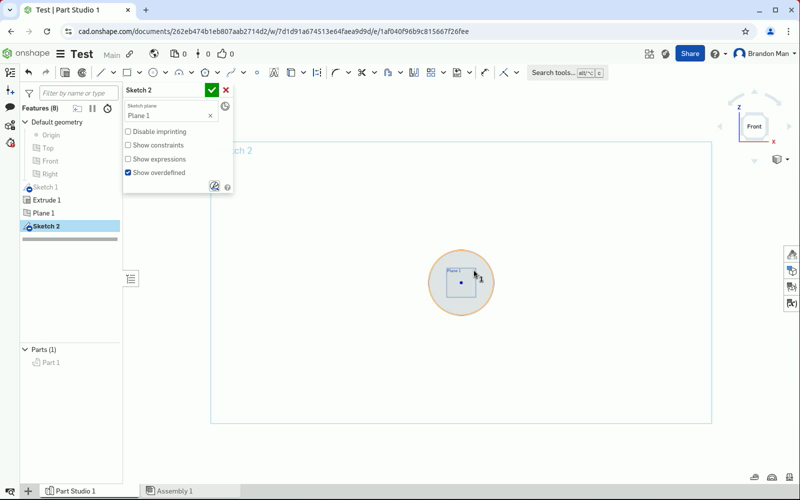
mouse_move(73, 352)
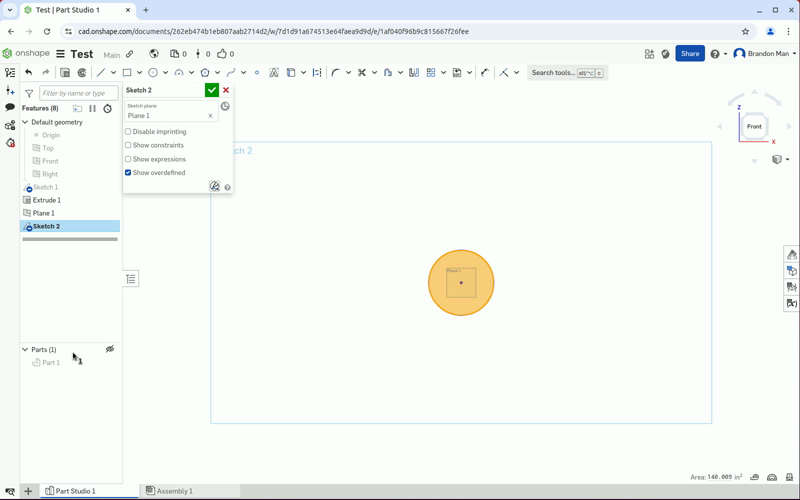
key(shift+y)
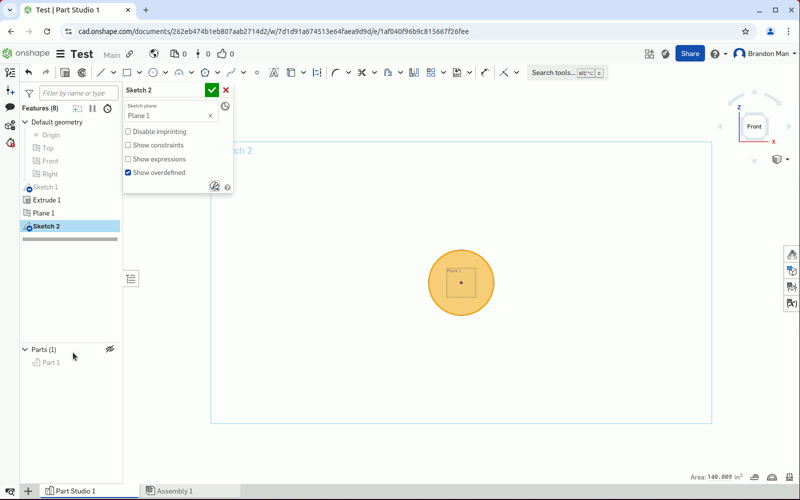
key(shift+e)
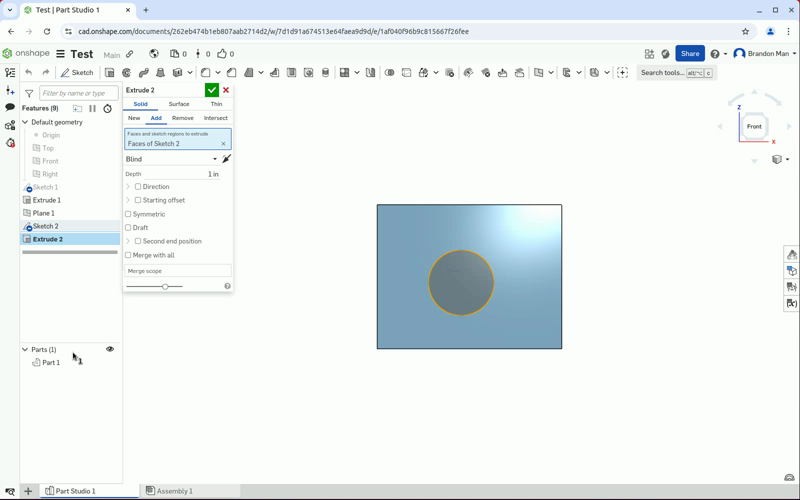
mouse_move(143, 106)
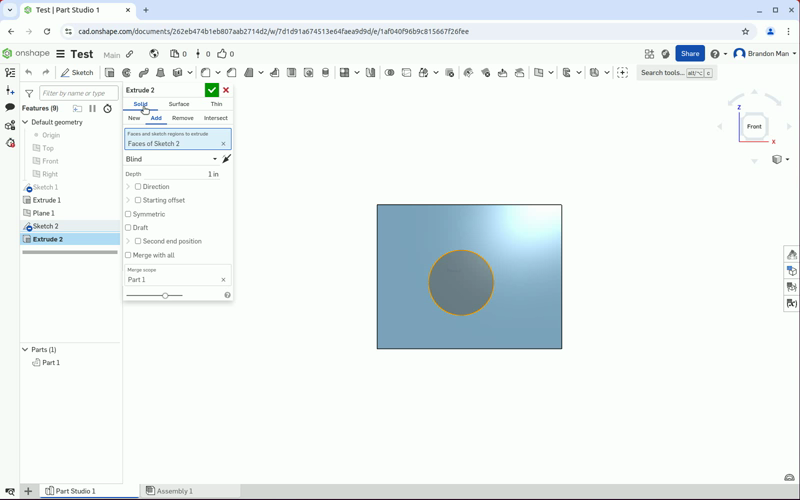
click(143, 106)
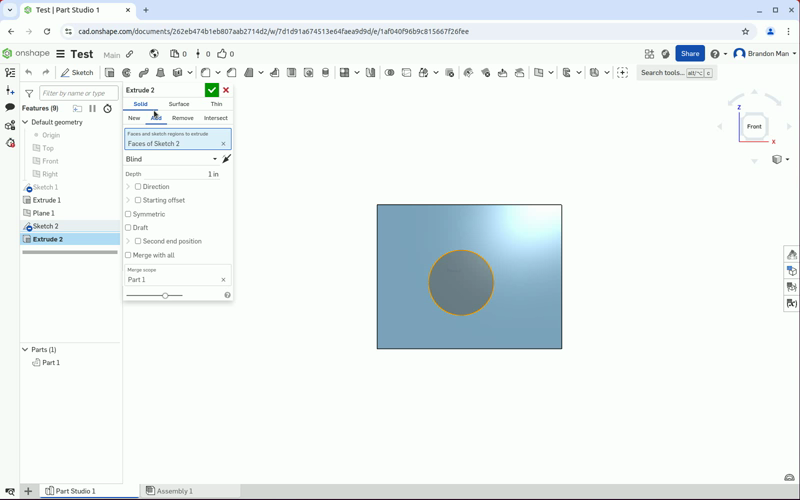
mouse_move(186, 120)
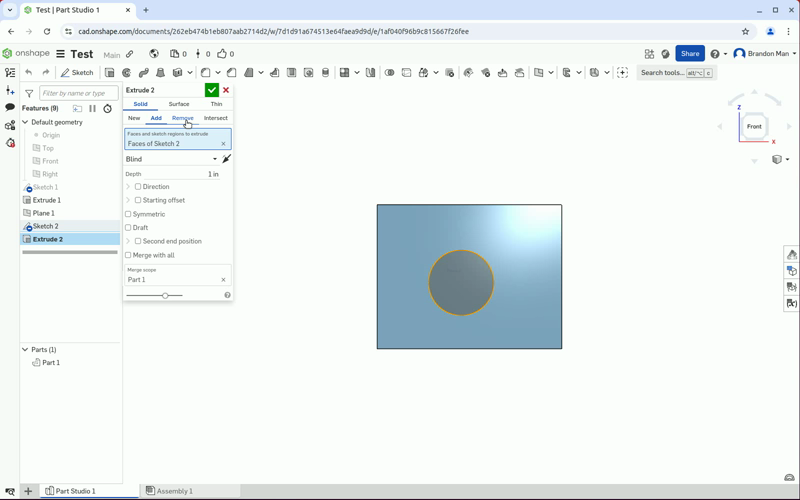
click(186, 120)
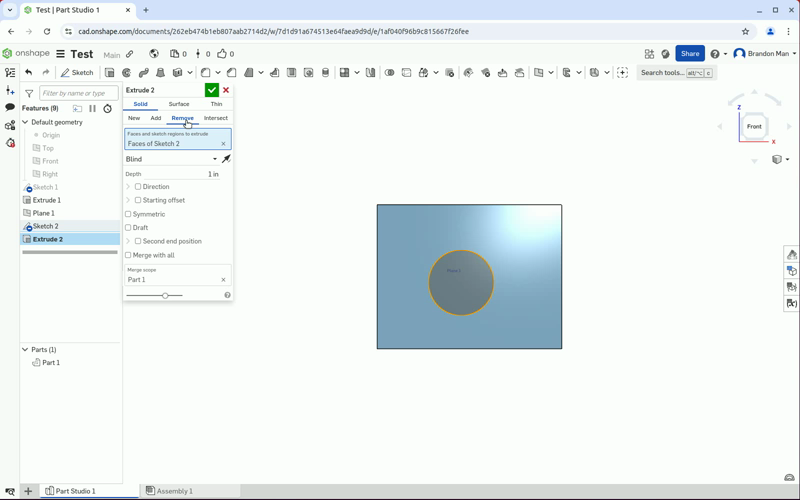
key(tab, 4)
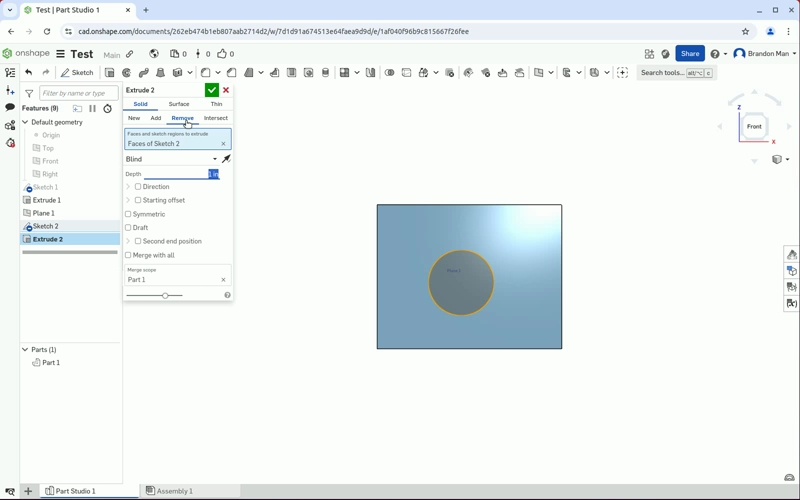
text(29.607)
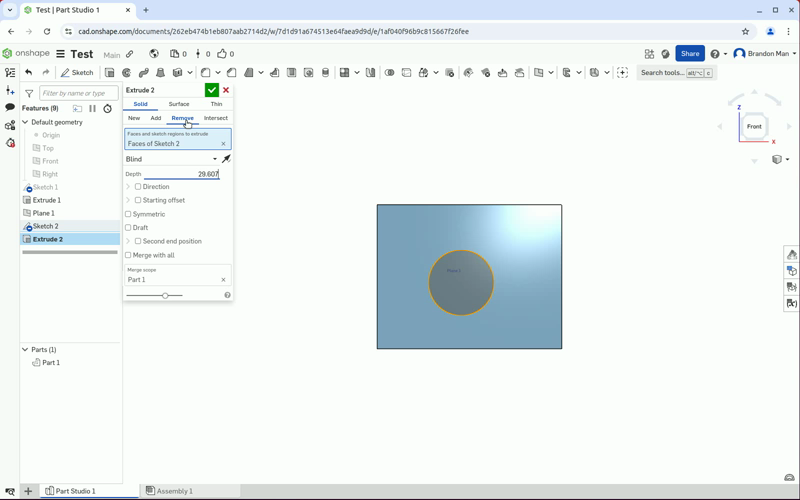
key(tab, 6)
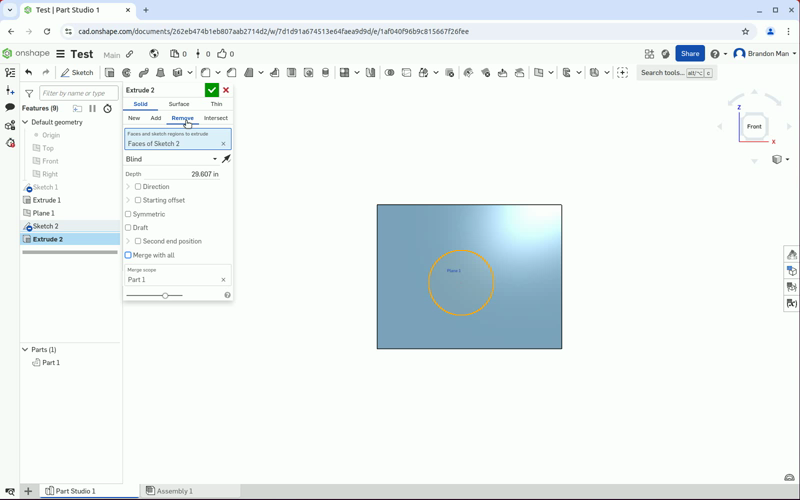
key(space)
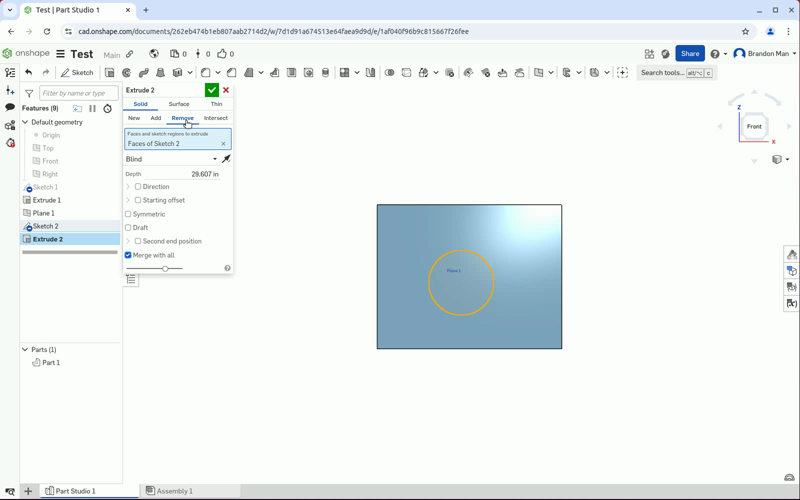
key(enter)
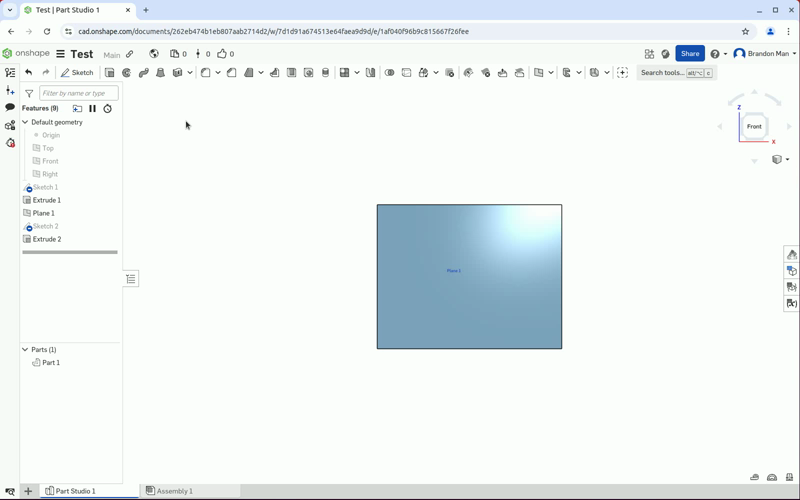
key(shift+h)
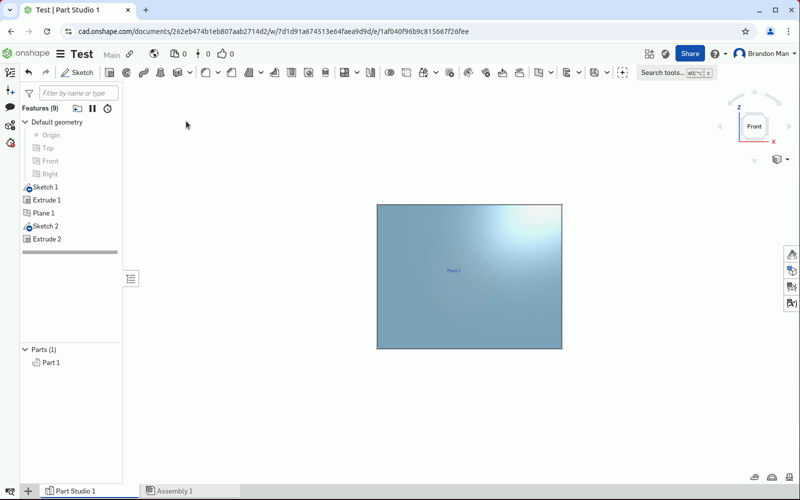
key(shift+h)
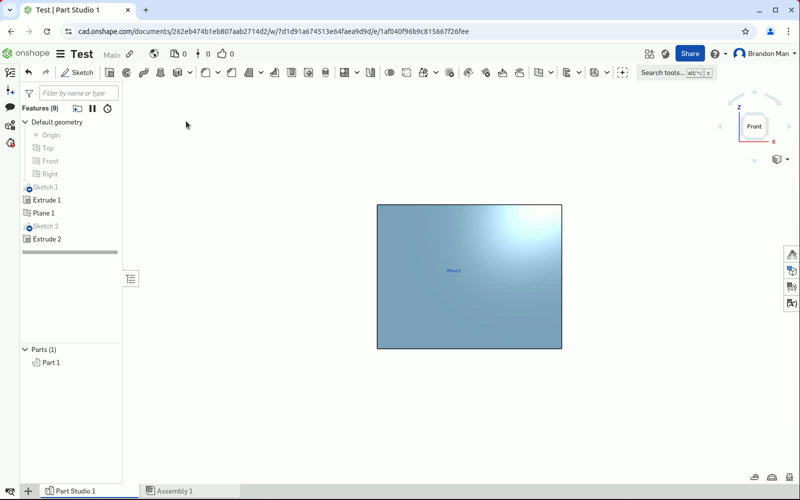
mouse_move(73, 189)
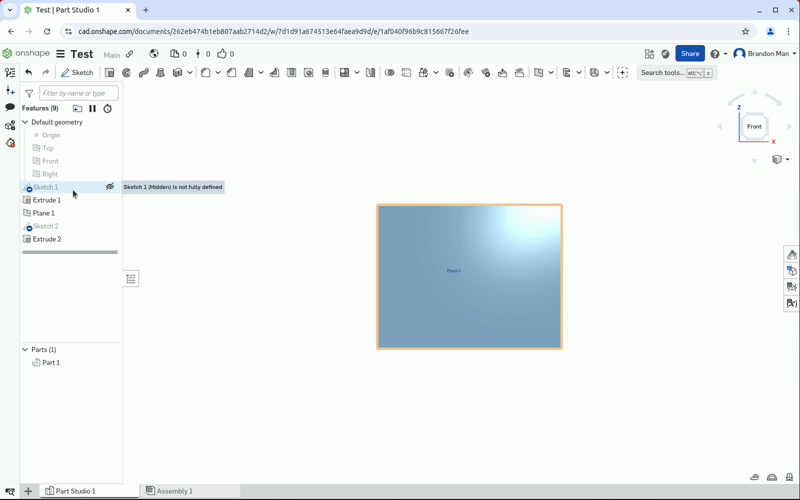
click(73, 189)
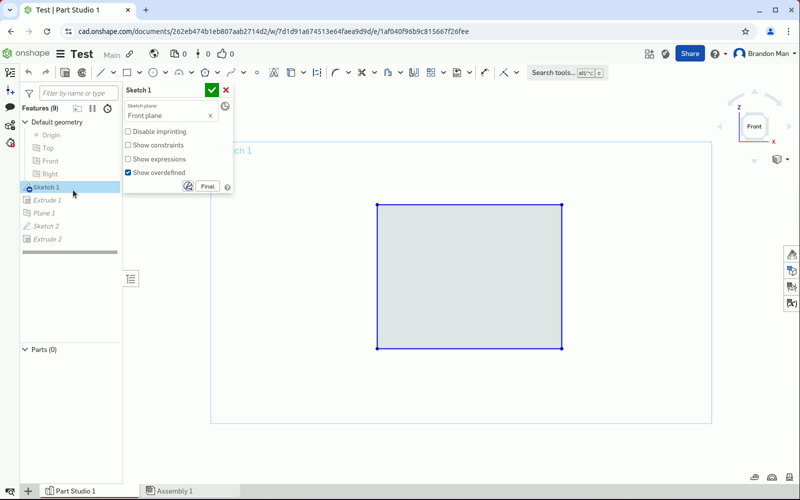
mouse_move(229, 92)
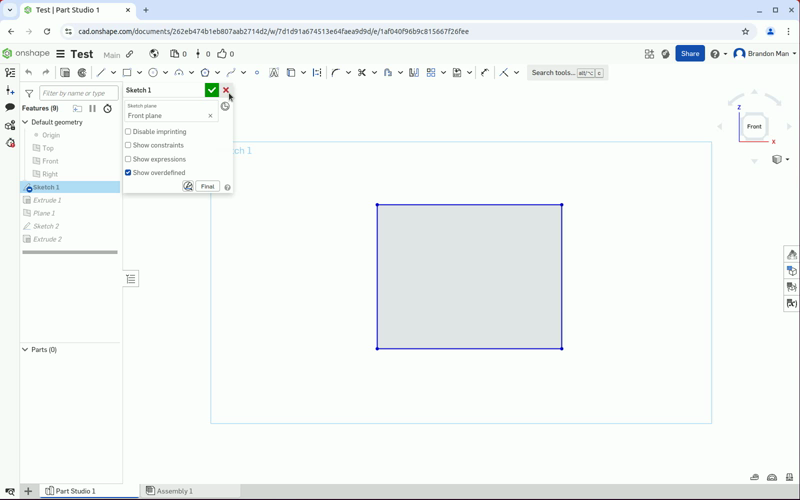
click(229, 92)
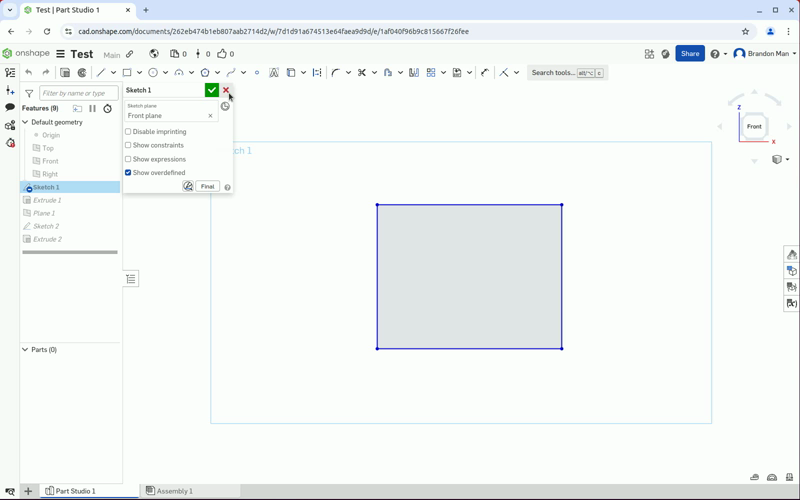
key(shift+s)
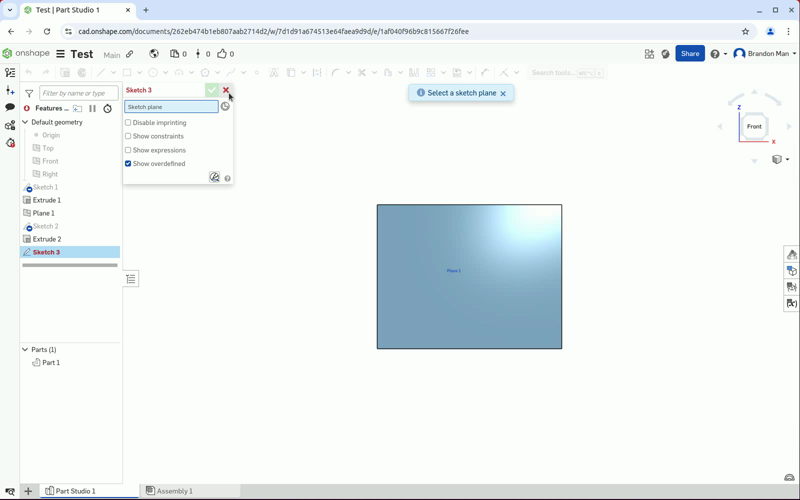
mouse_move(73, 215)
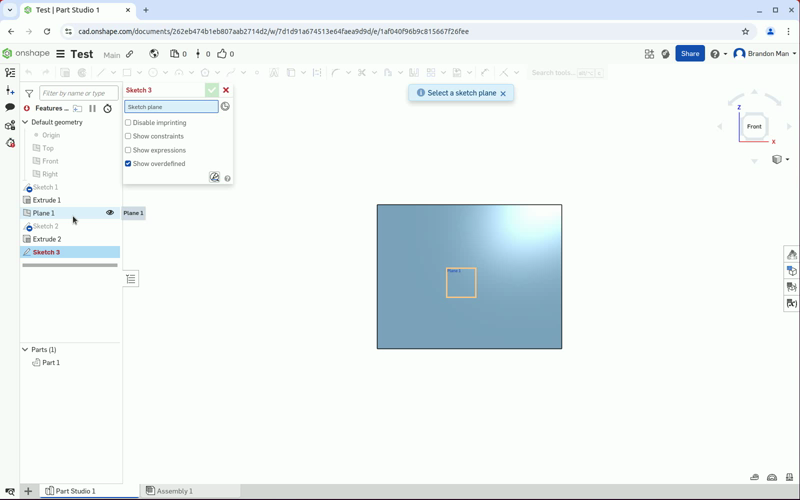
click(73, 215)
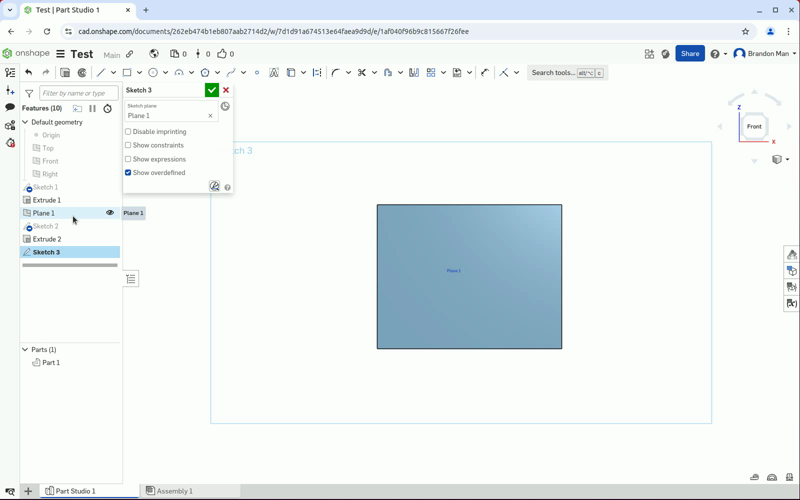
mouse_move(73, 352)
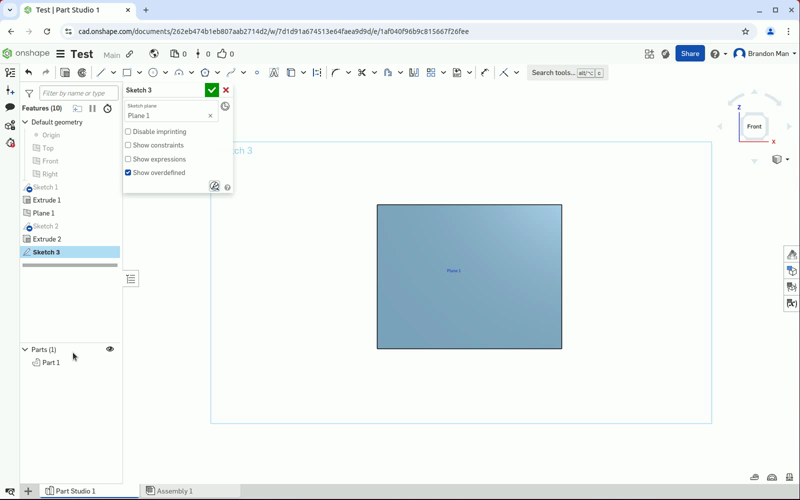
key(y)
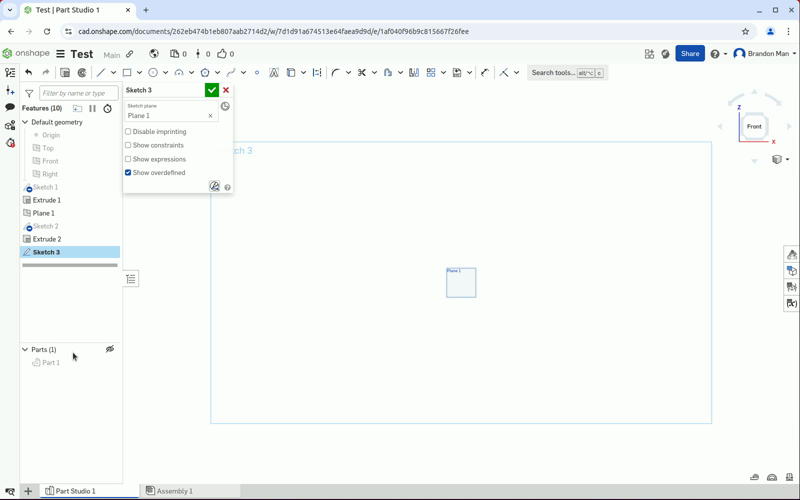
key(c)
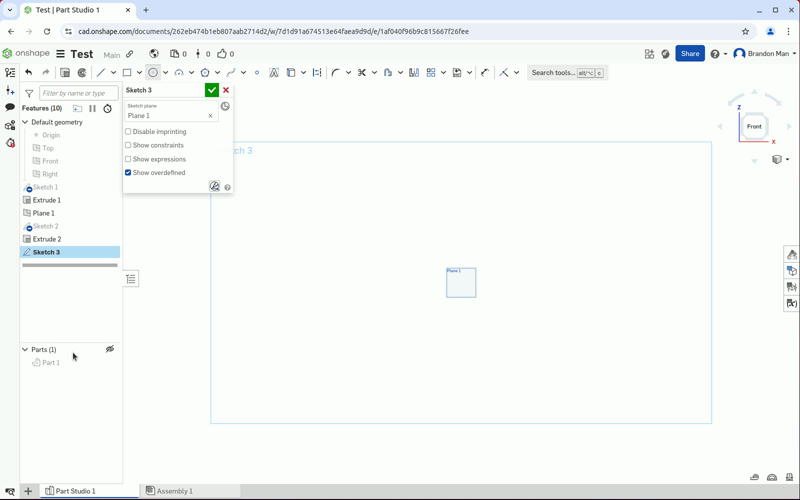
key_down(shift)
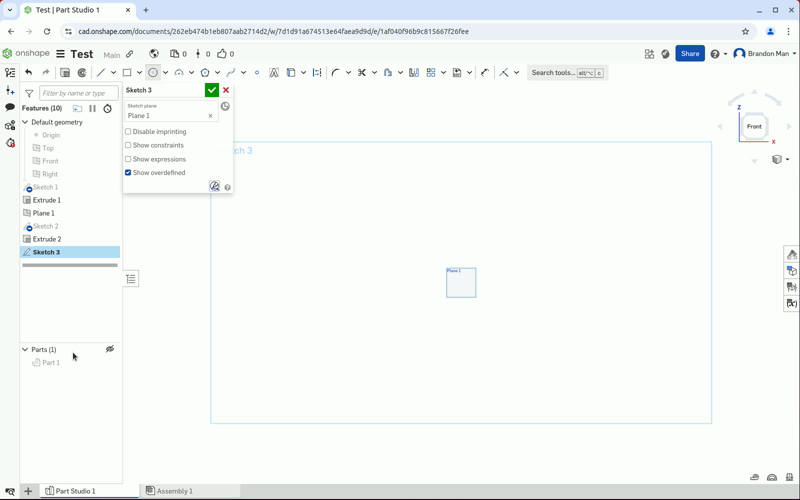
mouse_move(461, 282)
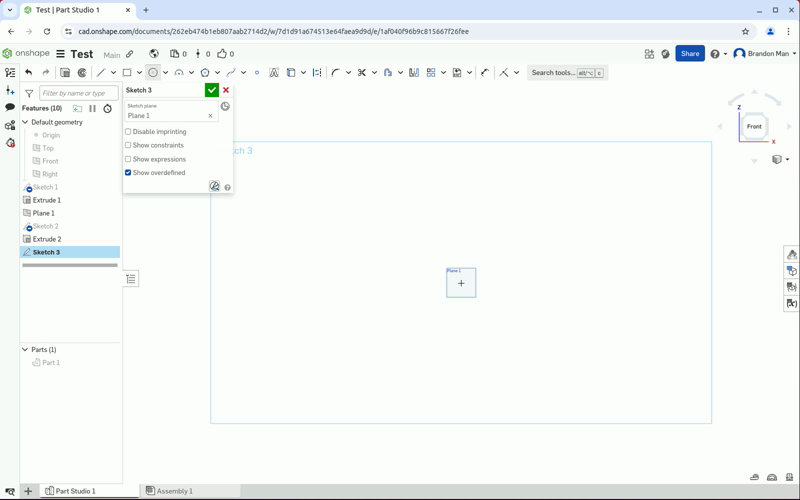
click(461, 282)
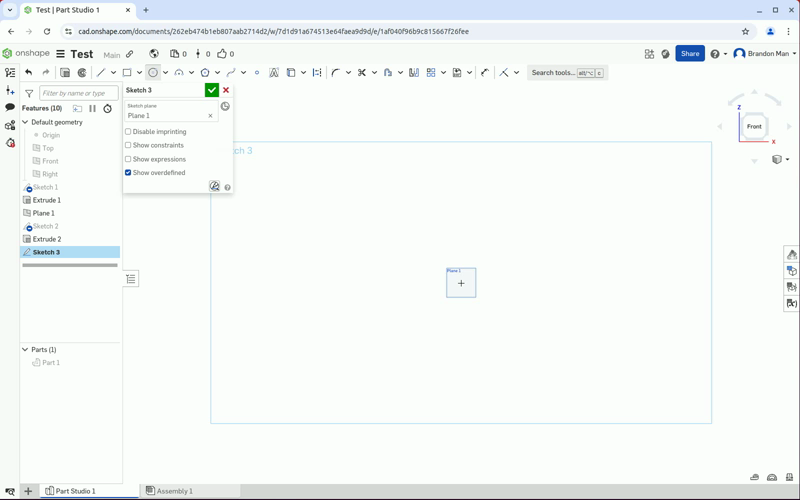
key_up(shift)
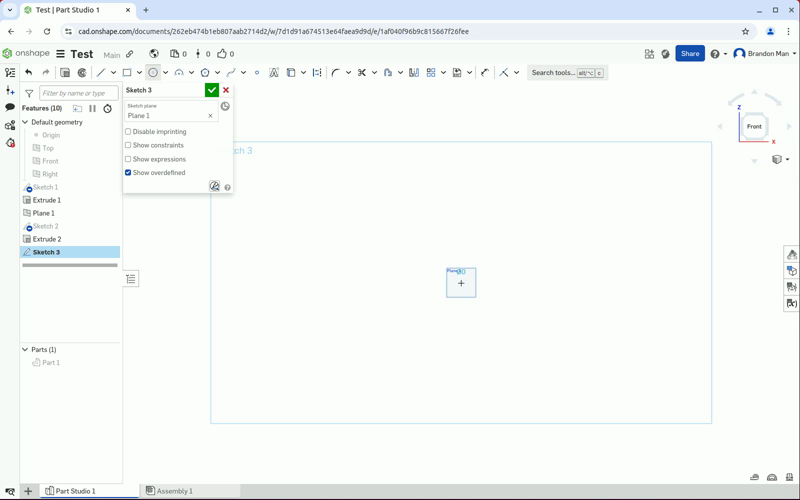
mouse_move(513, 282)
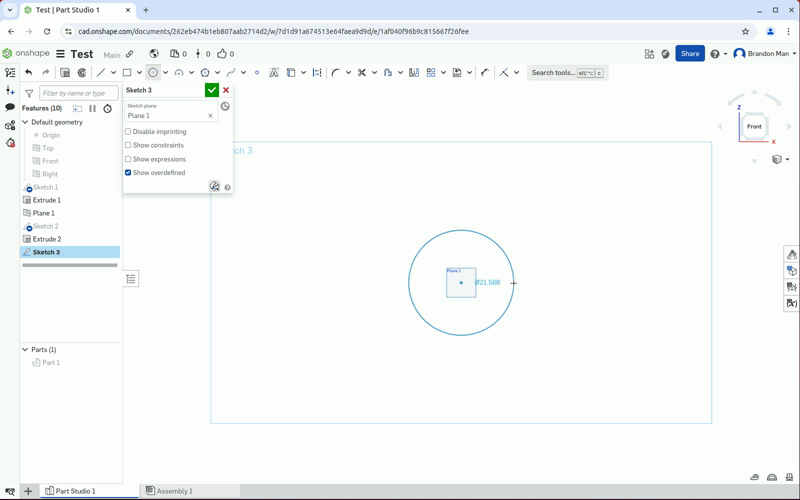
click(513, 282)
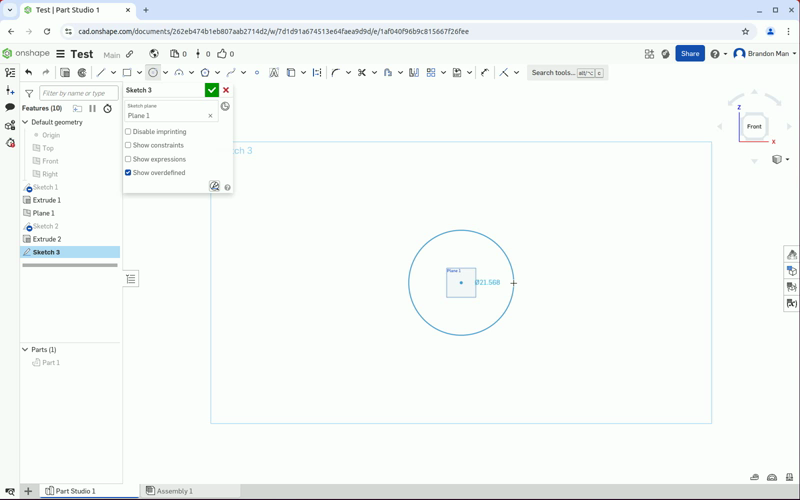
key(esc)
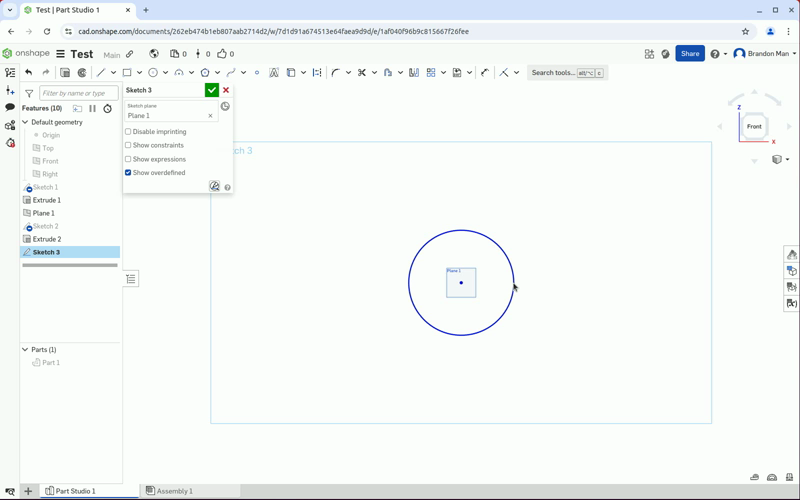
key(c)
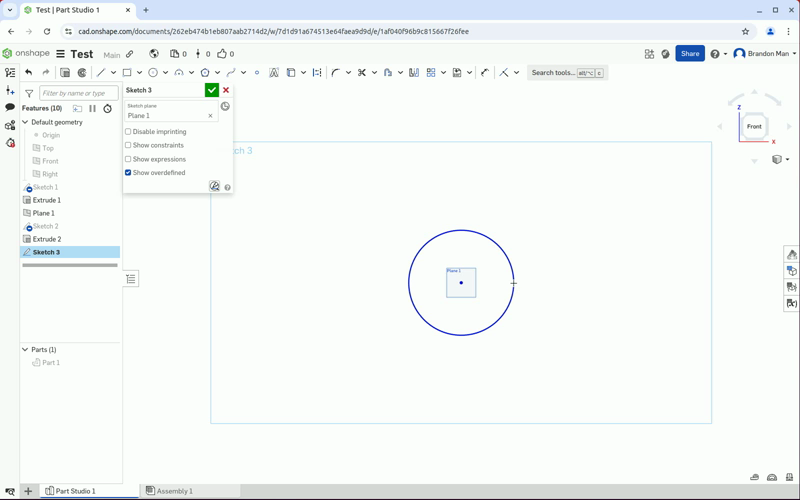
key_down(shift)
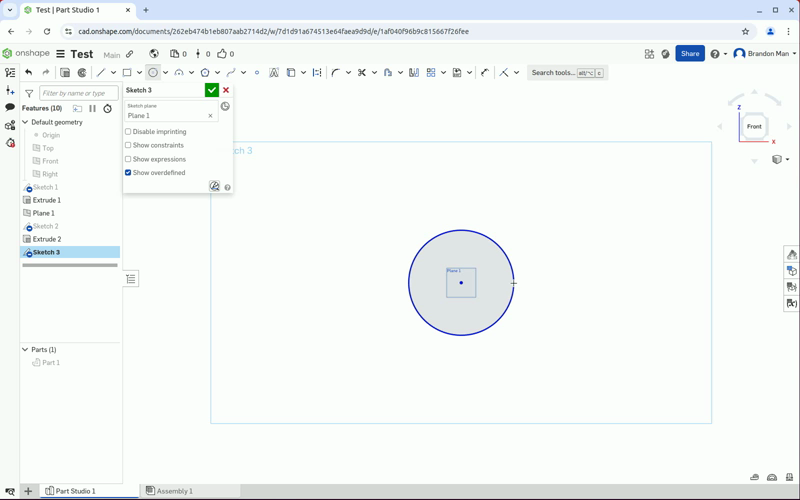
mouse_move(461, 282)
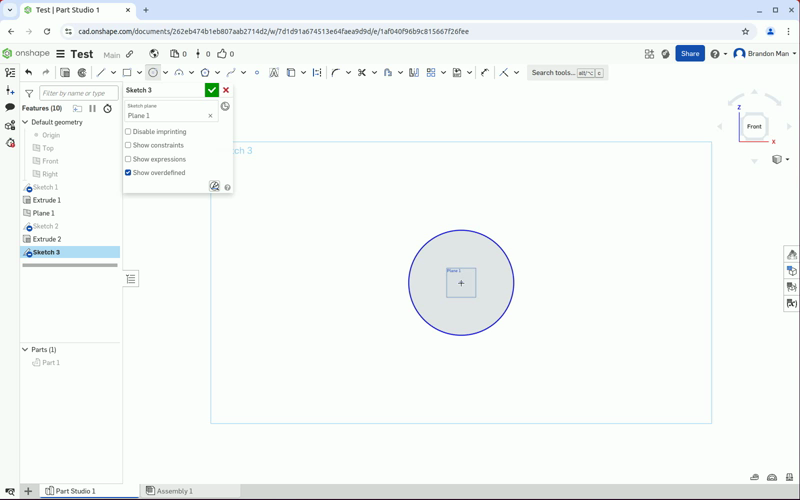
click(461, 282)
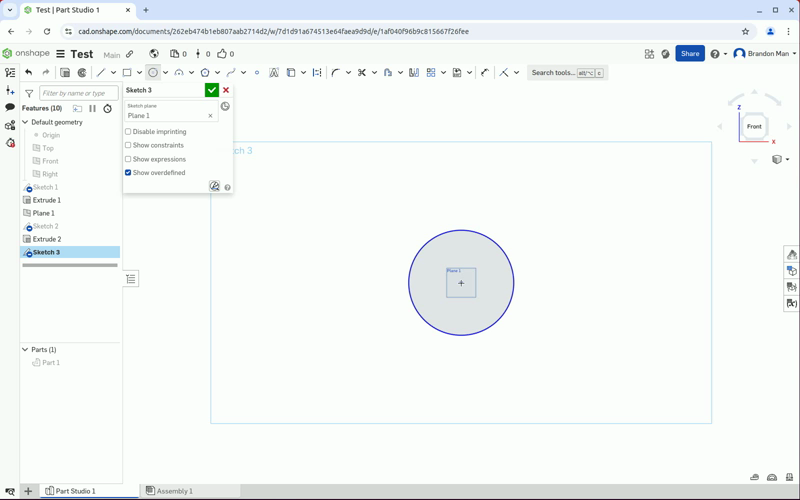
key_up(shift)
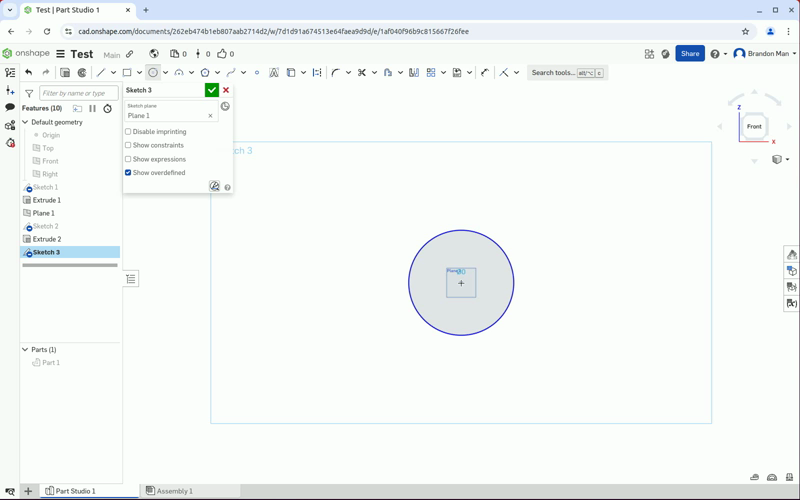
mouse_move(492, 282)
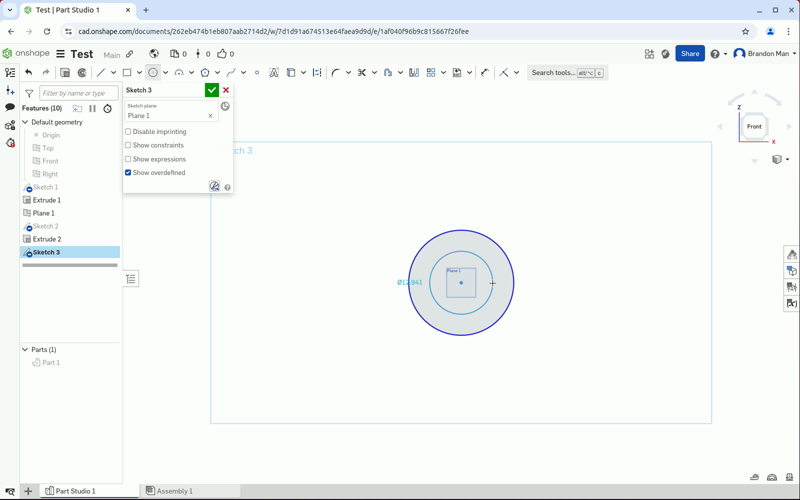
click(492, 282)
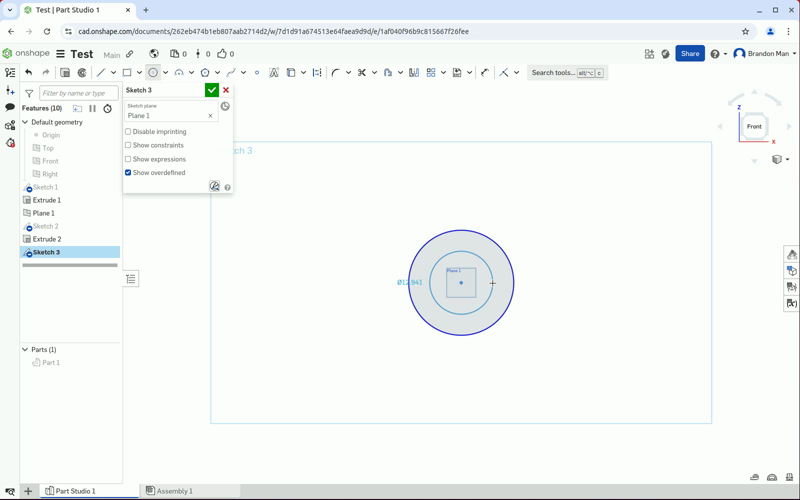
key(esc)
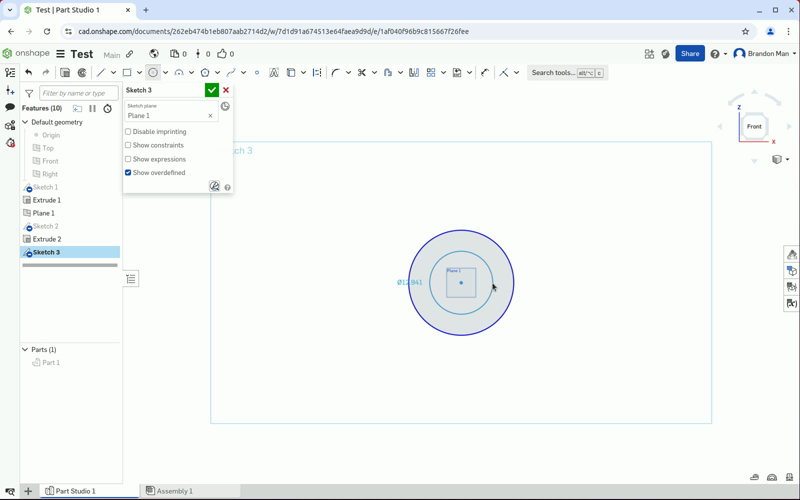
mouse_move(421, 272)
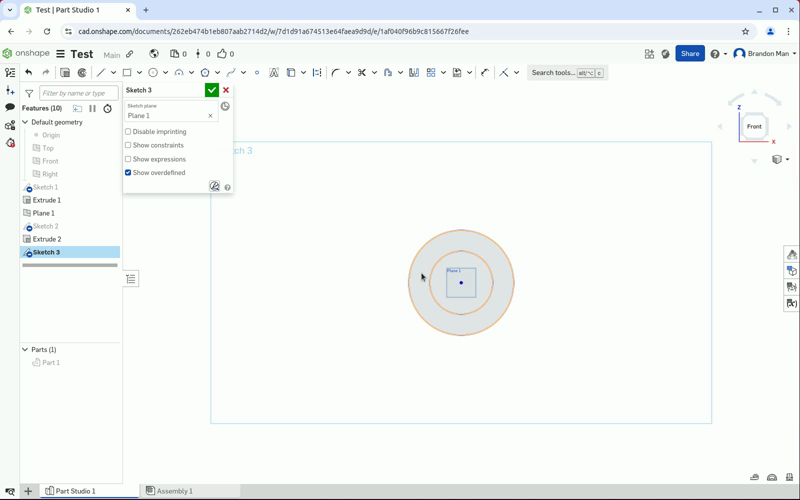
click(421, 272)
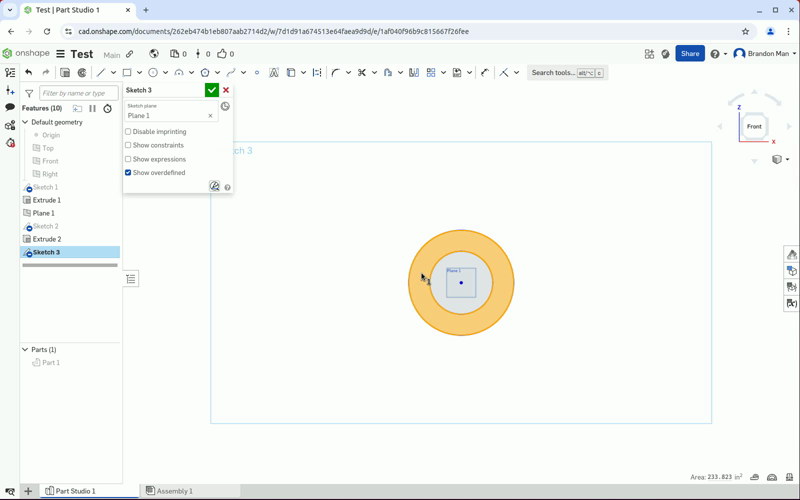
mouse_move(73, 352)
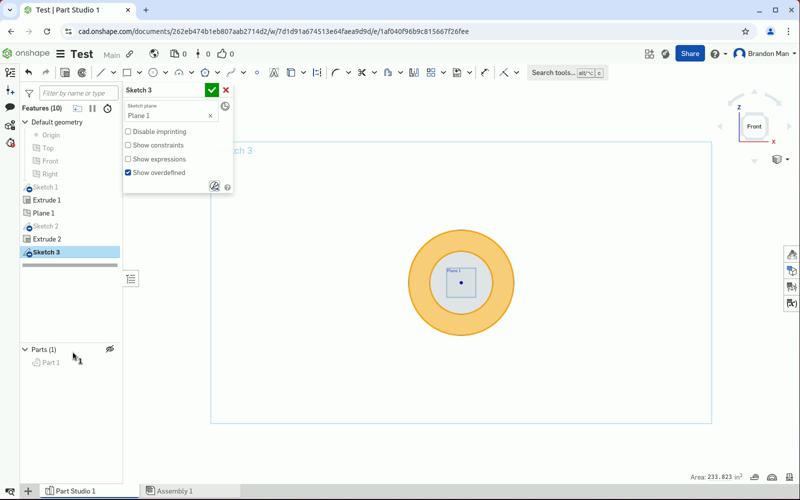
key(shift+y)
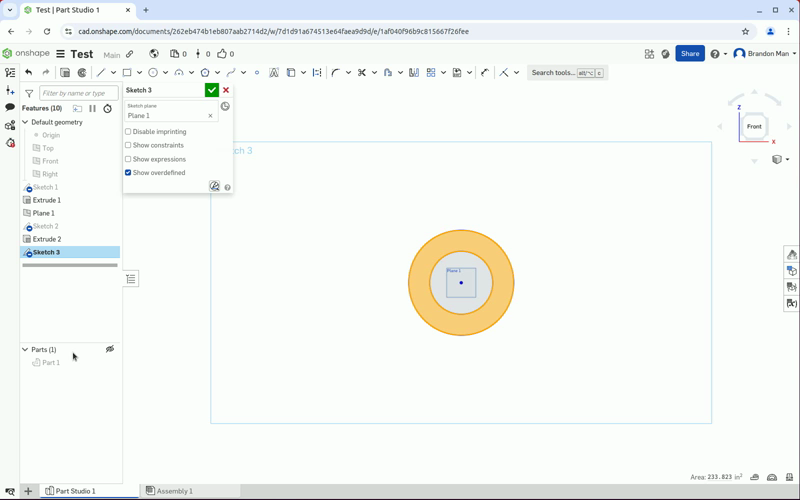
key(shift+e)
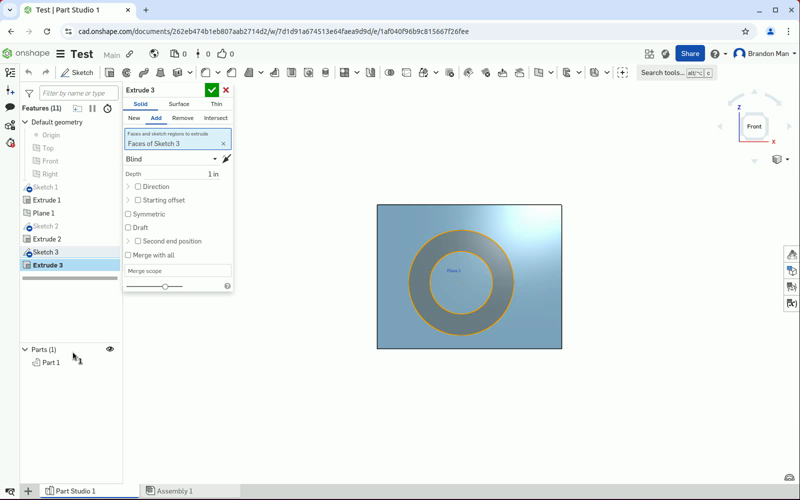
mouse_move(143, 106)
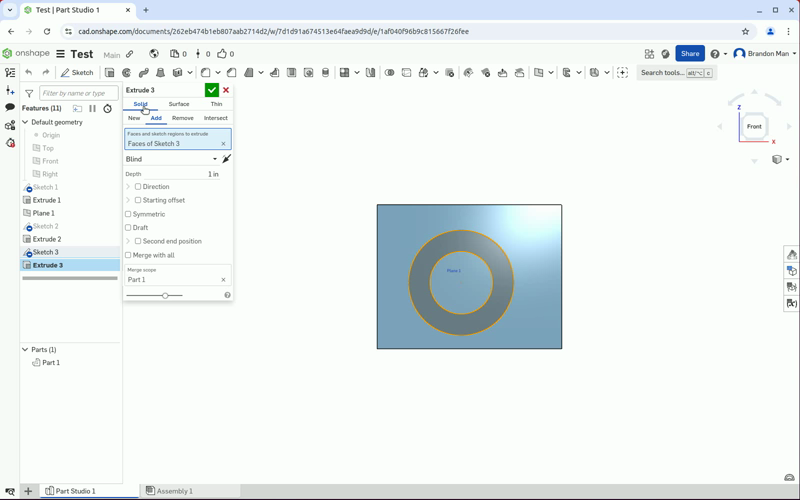
click(143, 106)
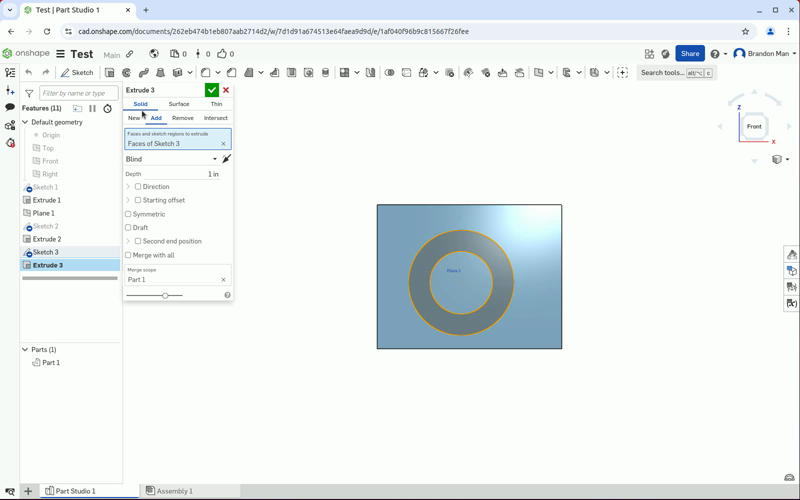
mouse_move(137, 120)
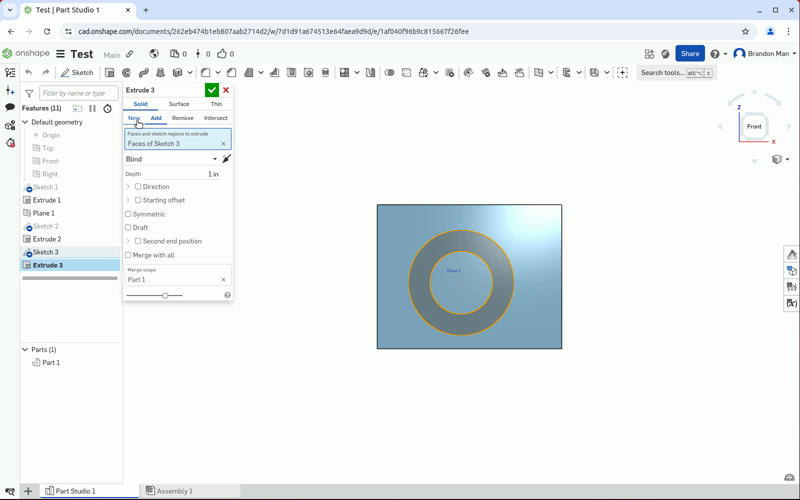
click(137, 120)
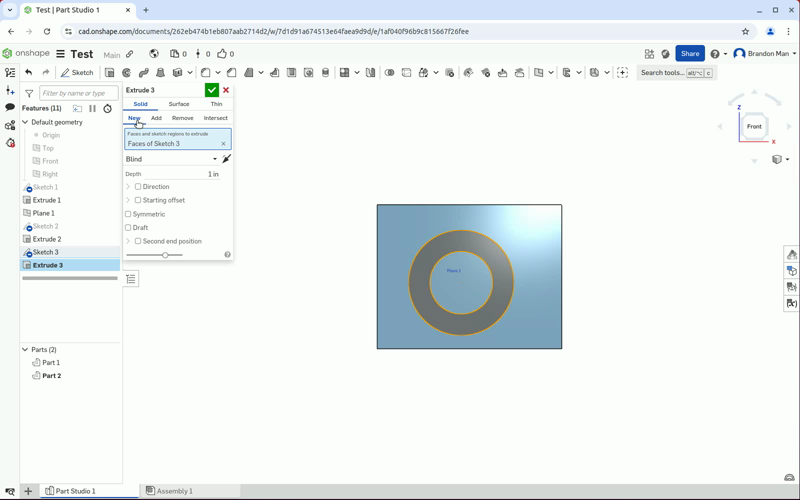
key(tab, 4)
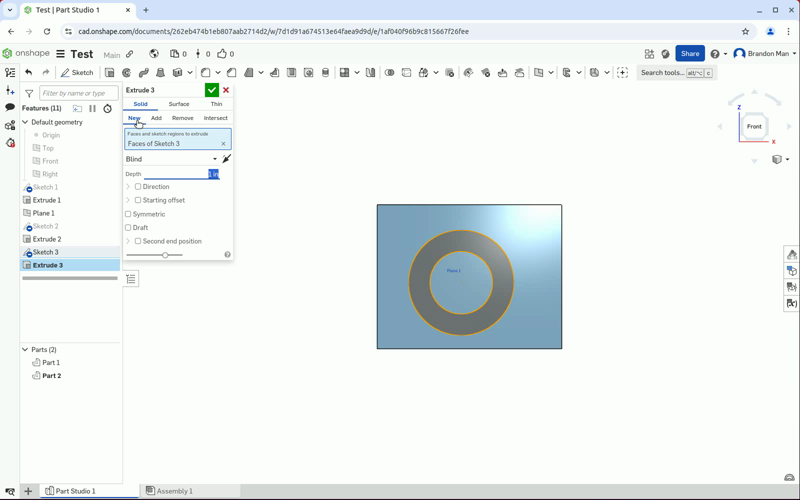
text(8.184)
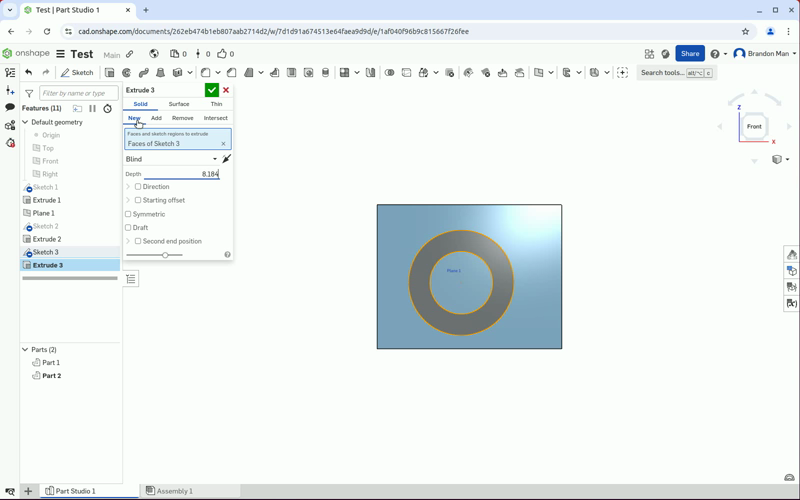
key(enter)
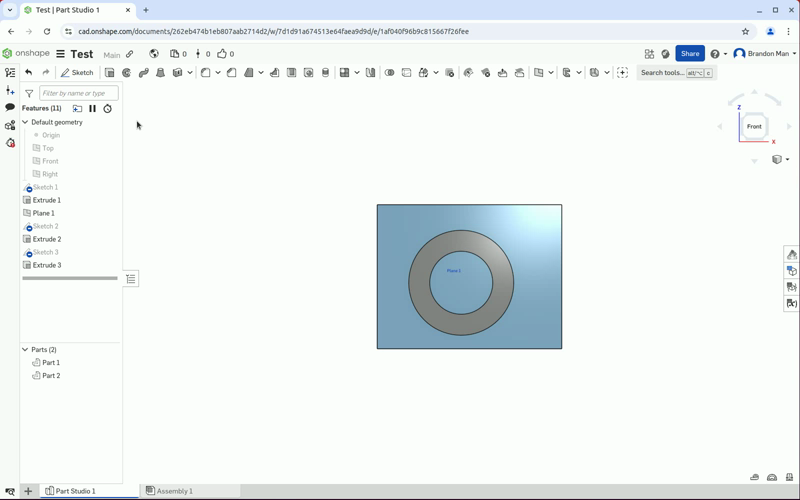
key(shift+h)
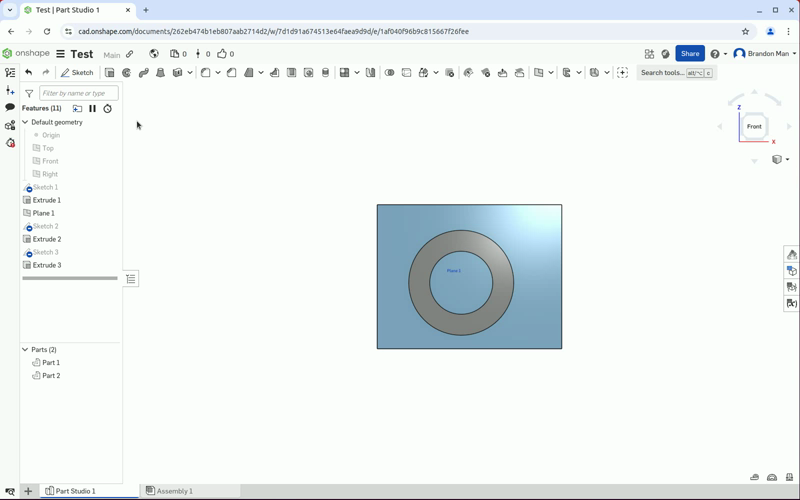
key(shift+h)
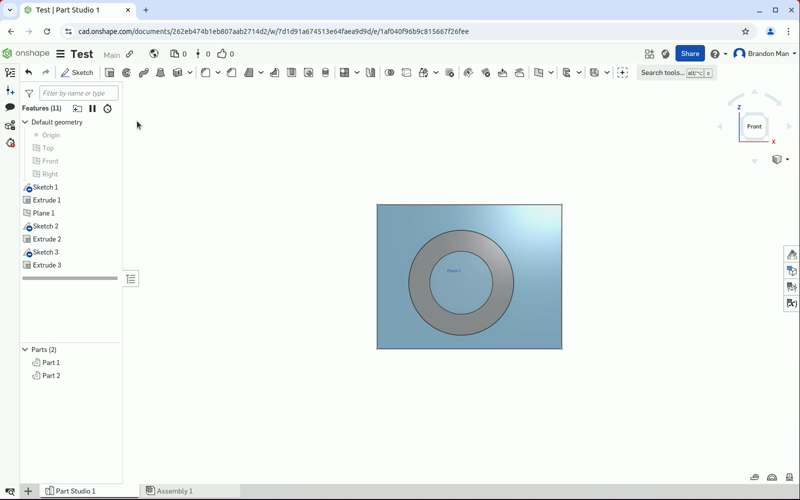
key(shift+7)
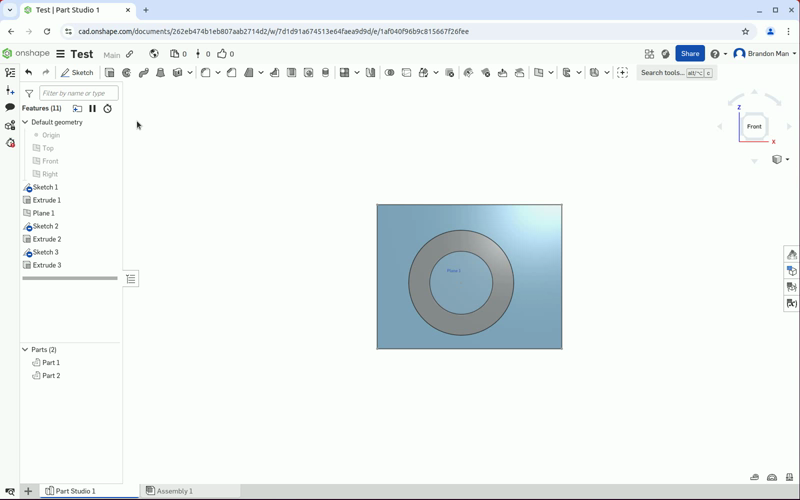
key(left, 2)
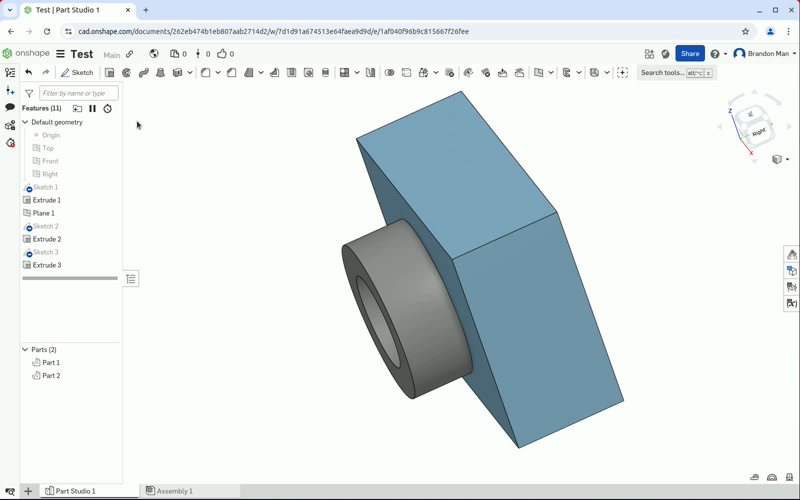
key(down, 2)
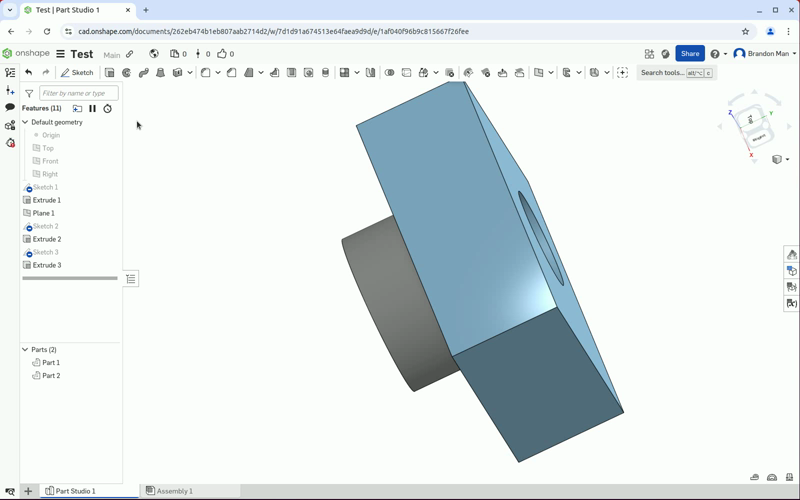
key(up, 2)
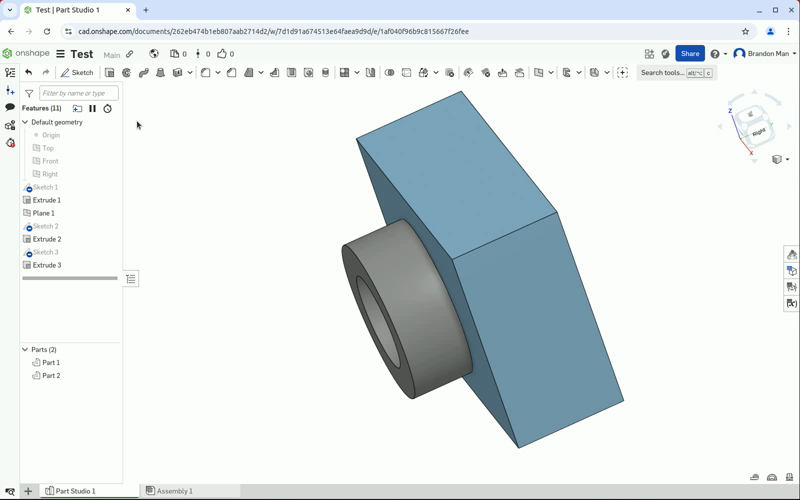
key(right, 2)
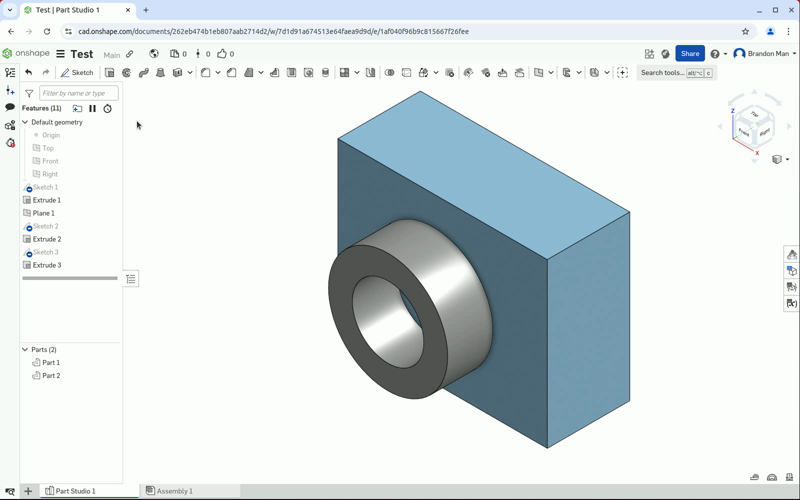
mouse_move(73, 189)
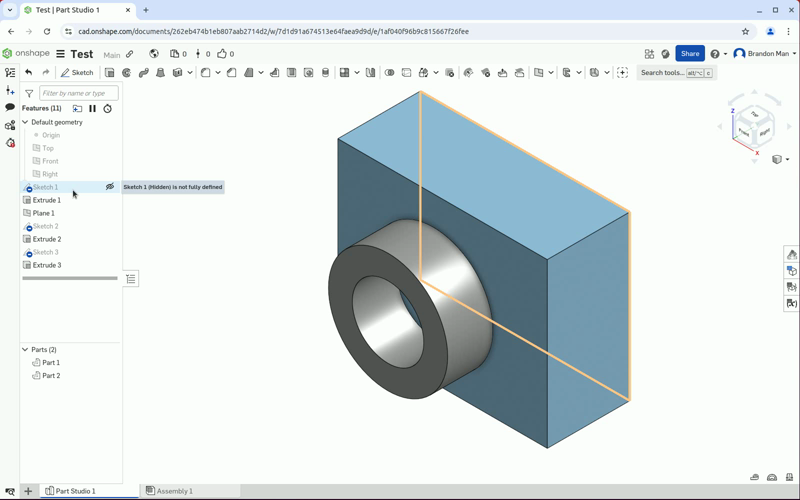
click(73, 189)